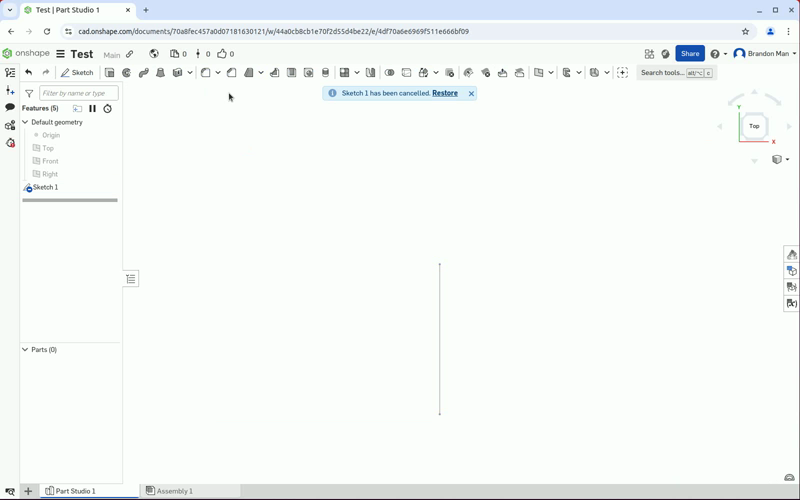
key(shift+h)
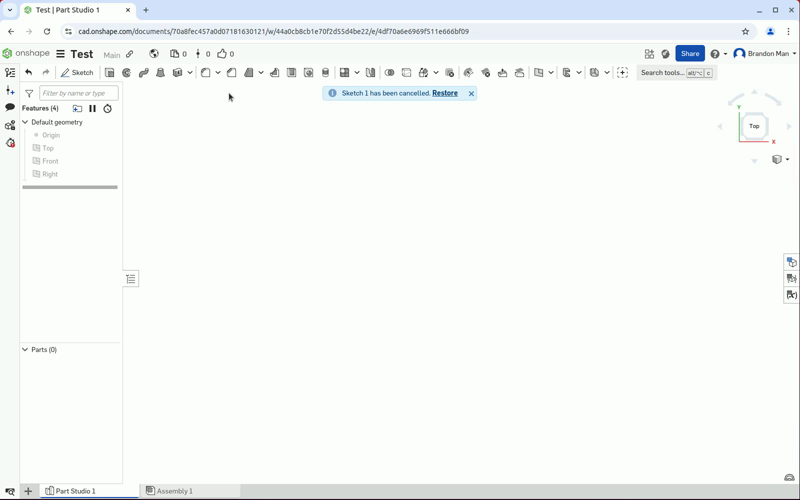
mouse_move(73, 352)
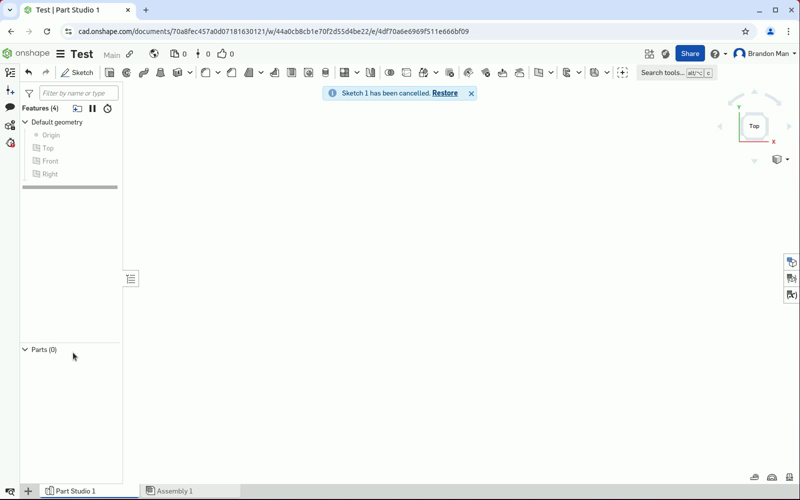
key(y)
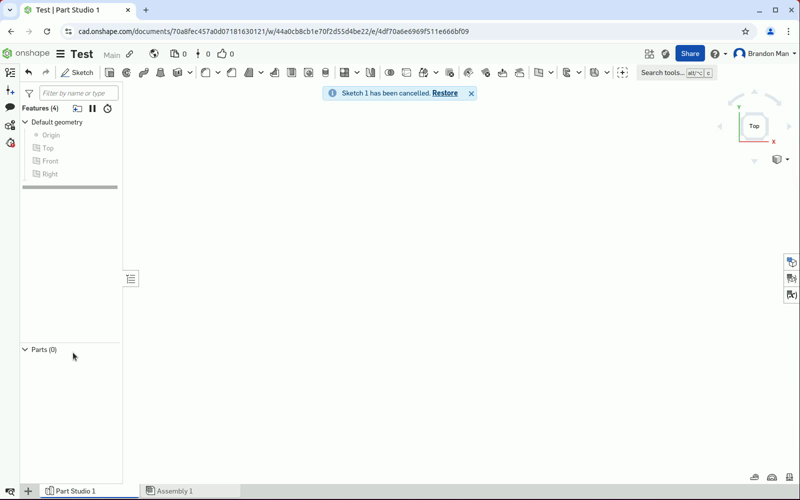
key(shift+p)
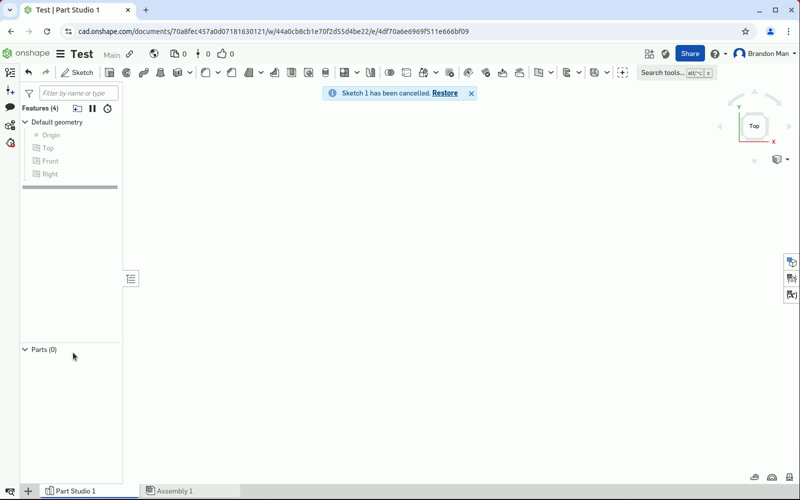
key(space)
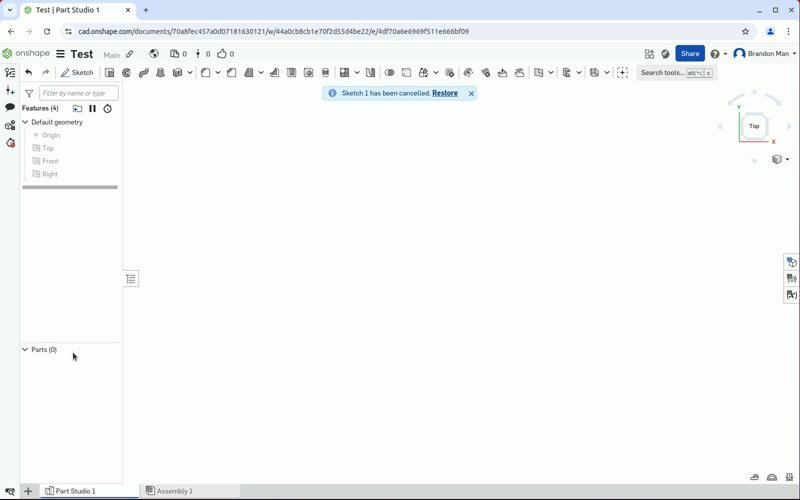
key_down(shift)
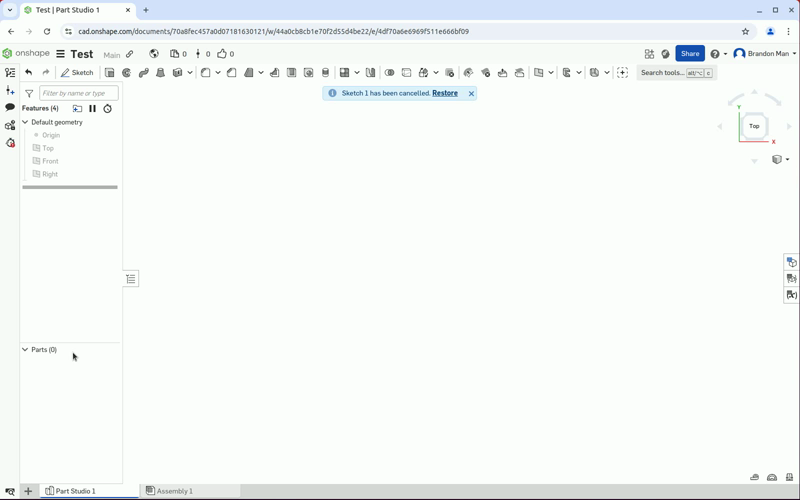
key(up)
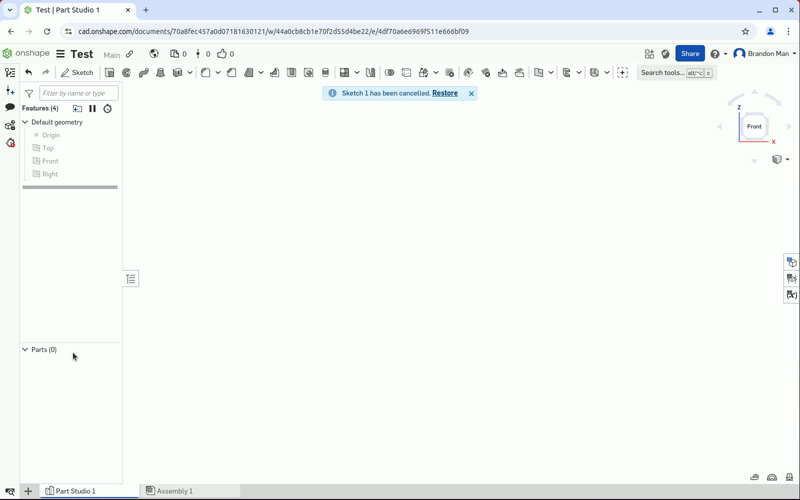
key_up(shift)
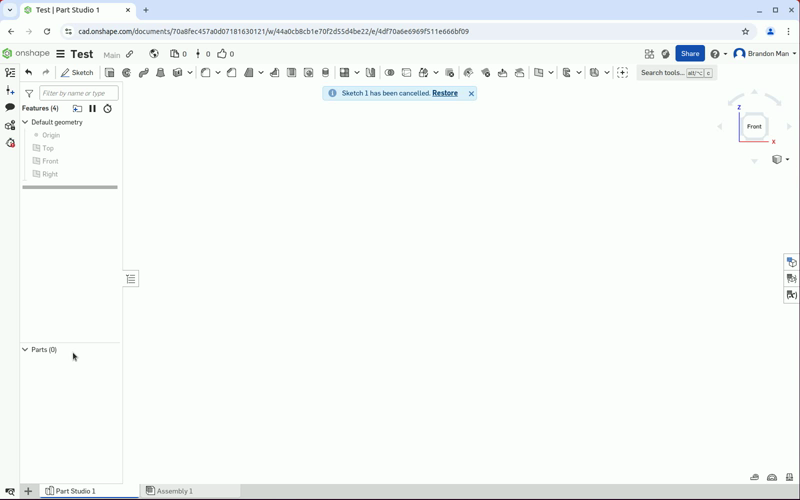
mouse_move(73, 352)
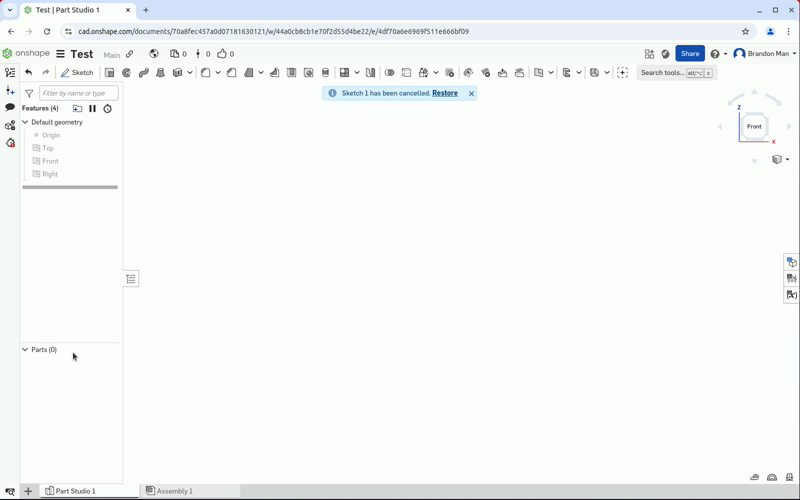
key(shift+y)
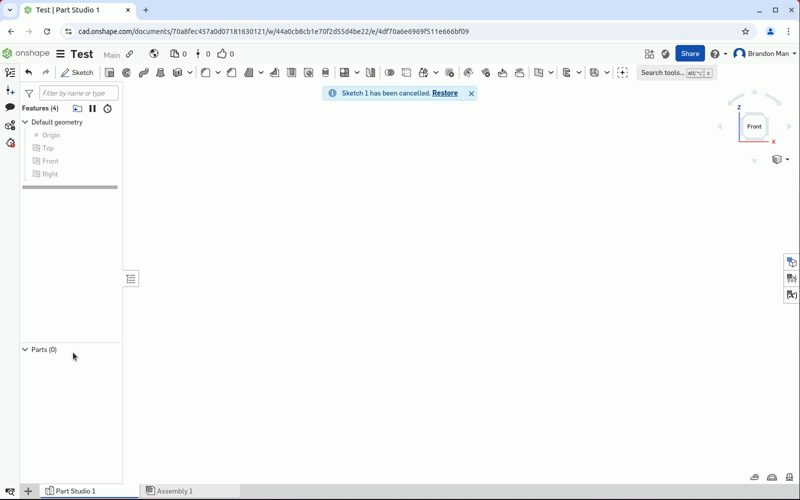
key(shift+s)
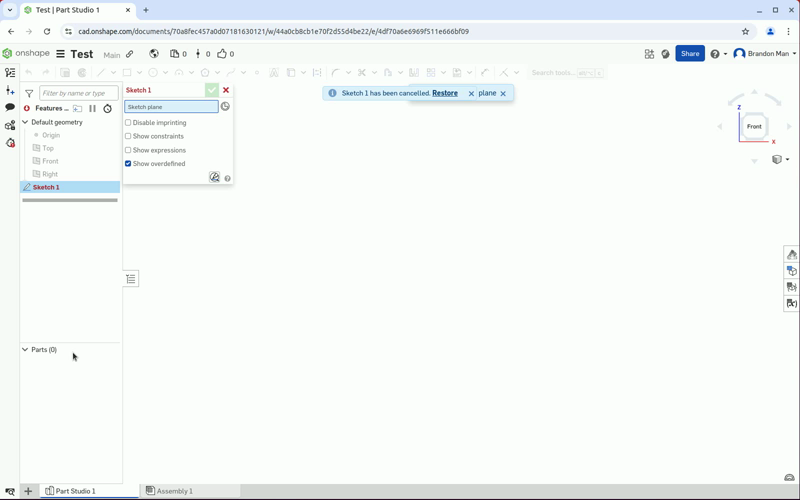
mouse_move(73, 163)
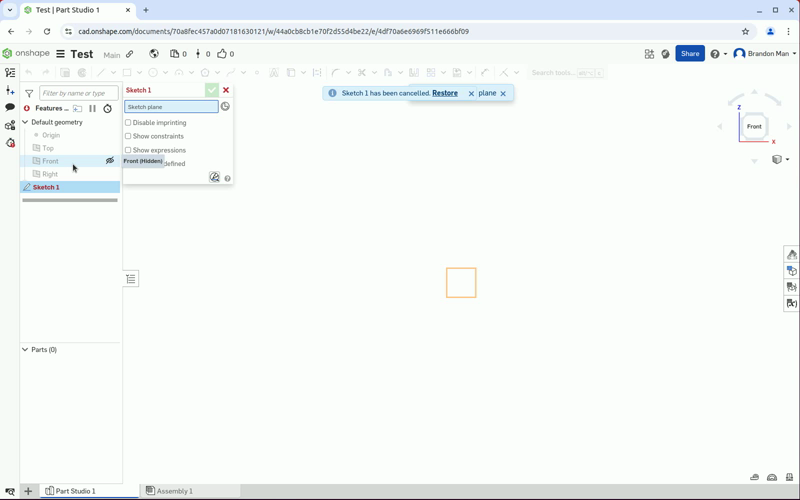
click(73, 163)
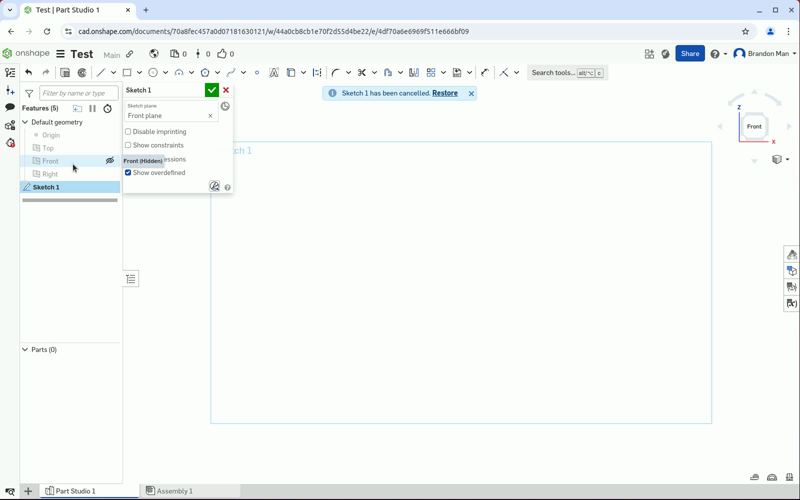
mouse_move(73, 352)
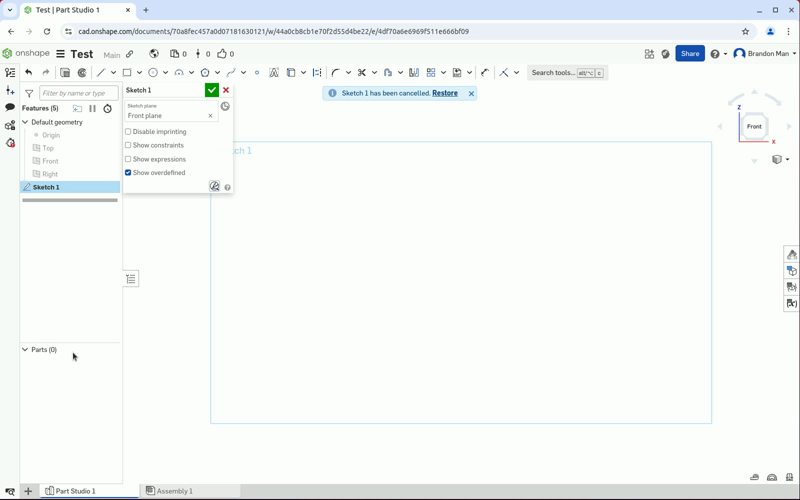
key(y)
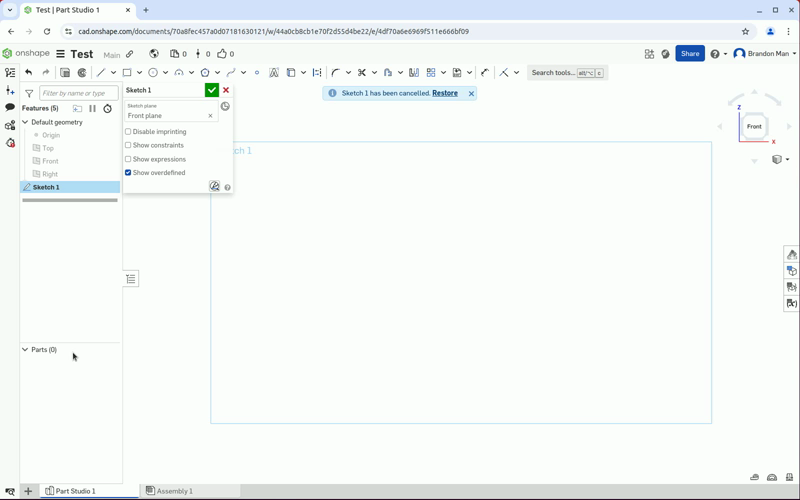
key(l)
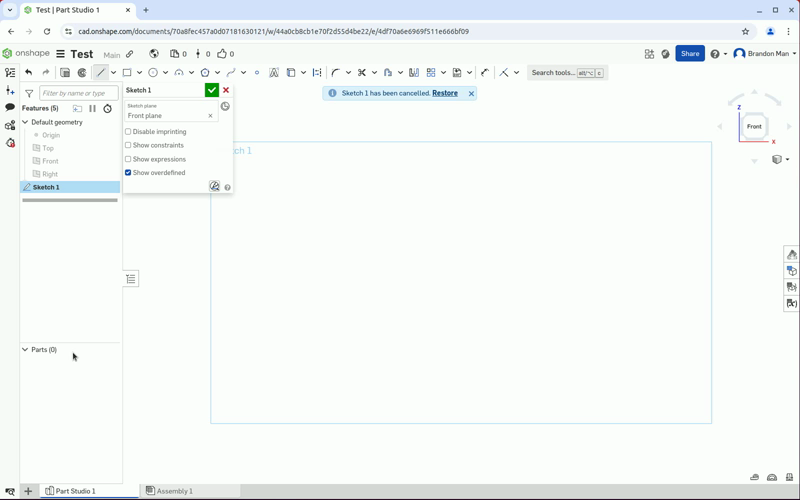
key_down(shift)
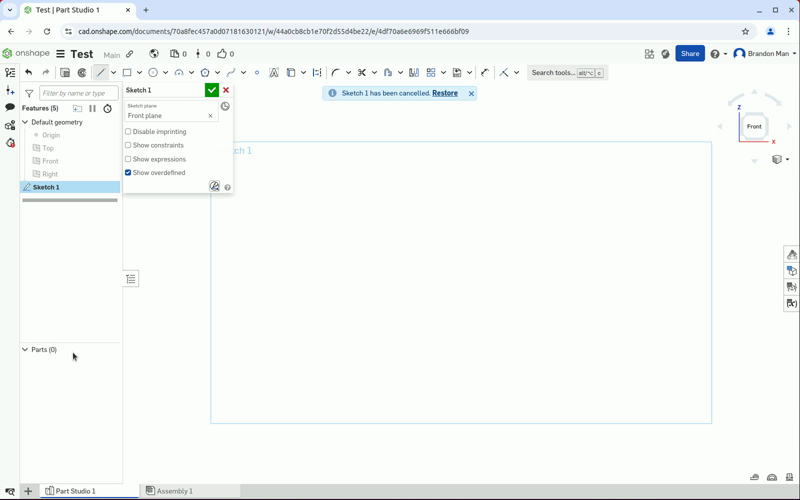
mouse_move(460, 282)
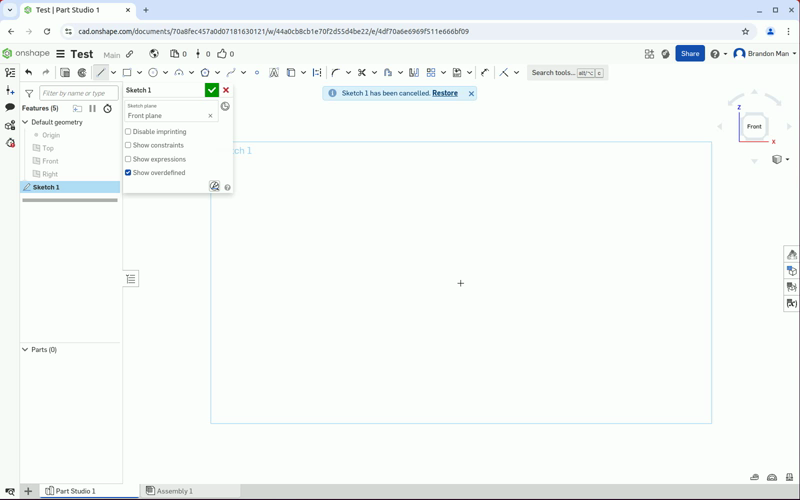
click(460, 282)
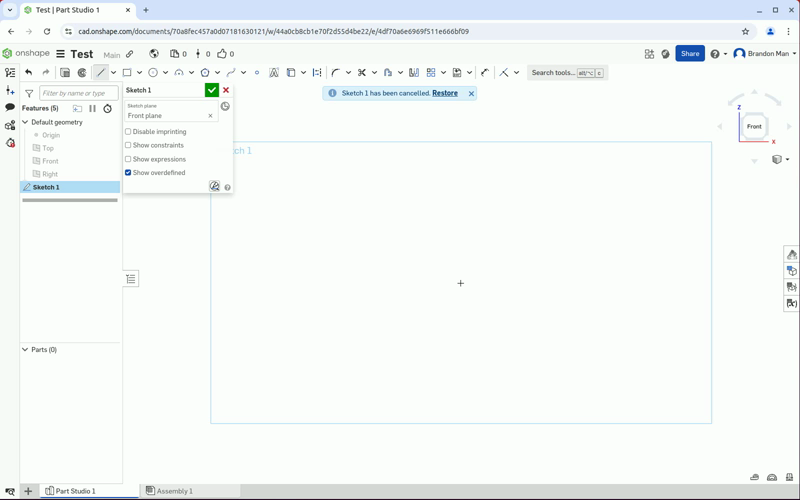
key_up(shift)
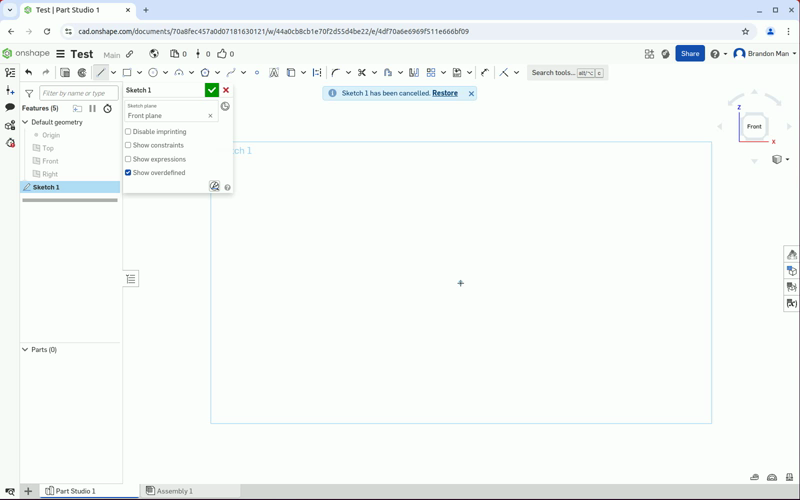
key_down(shift)
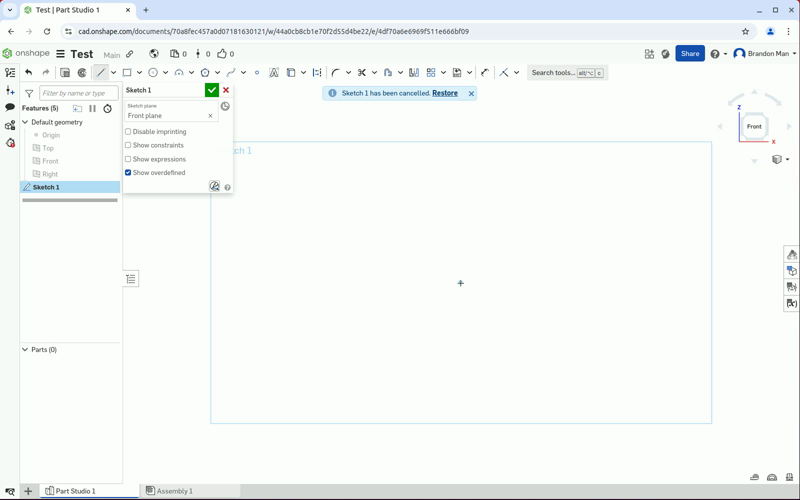
mouse_move(573, 282)
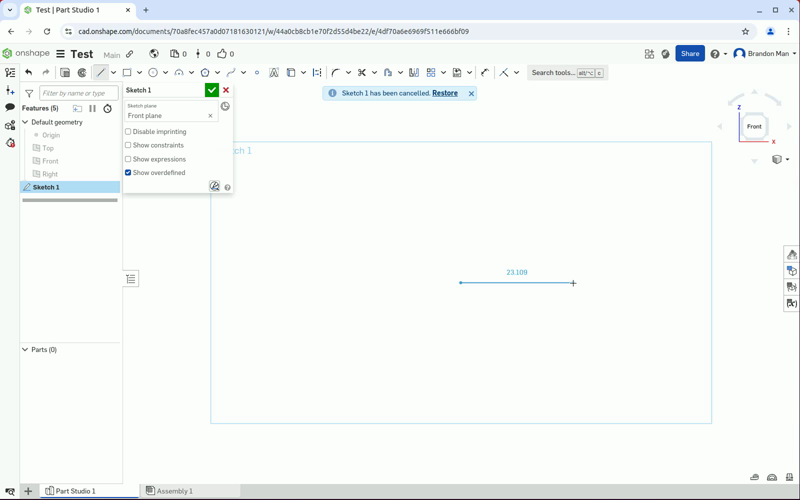
click(573, 282)
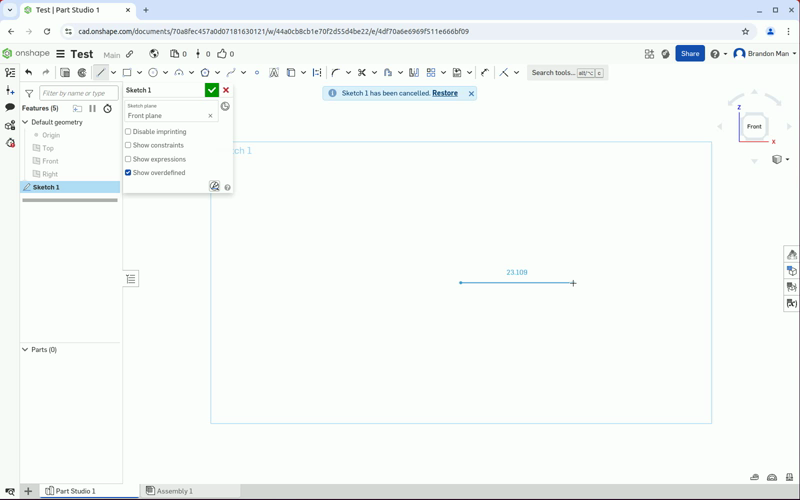
key_up(shift)
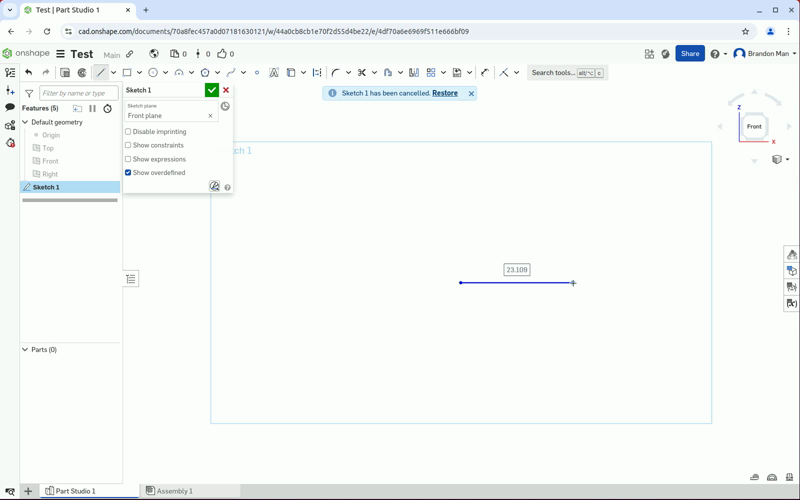
key_down(shift)
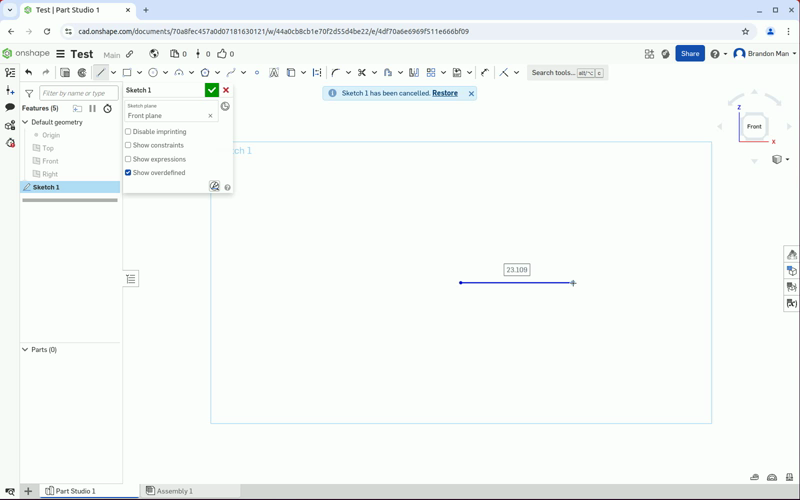
mouse_move(589, 282)
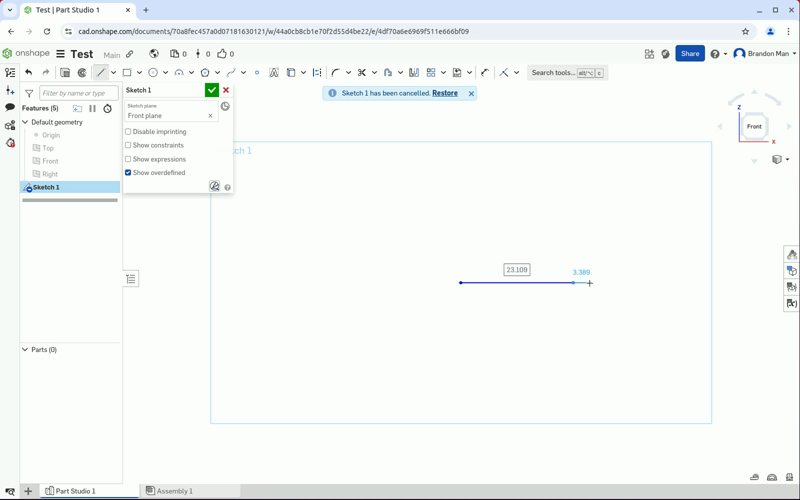
mouse_move(573, 268)
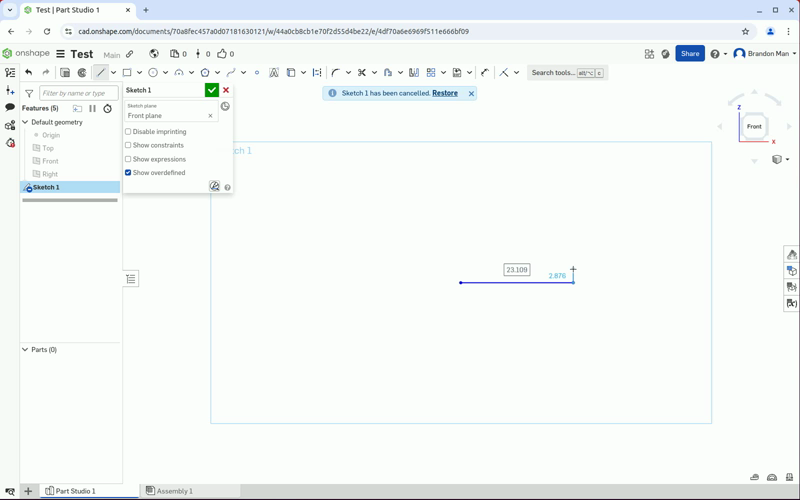
click(573, 268)
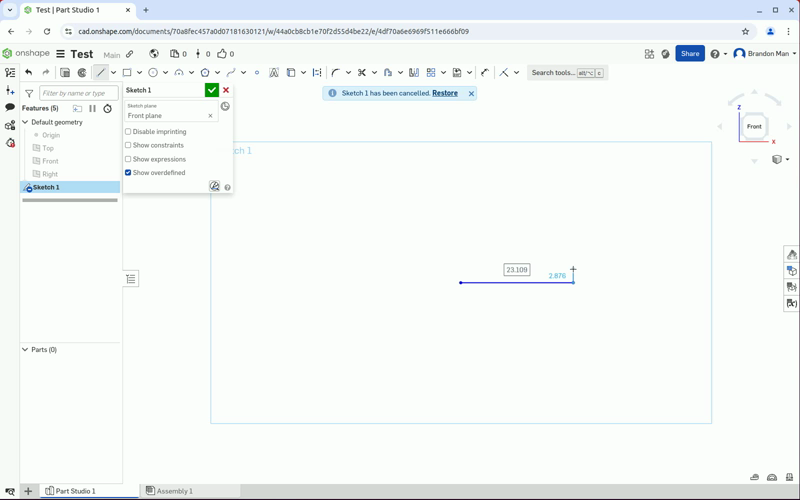
key_up(shift)
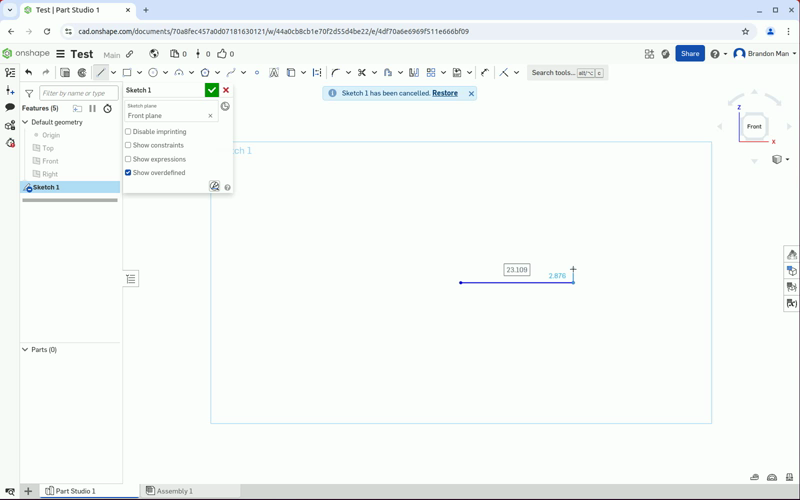
key_down(shift)
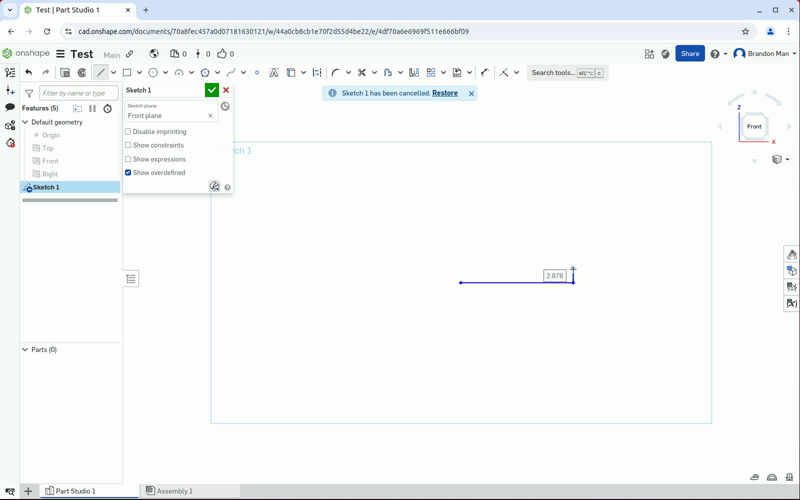
mouse_move(460, 268)
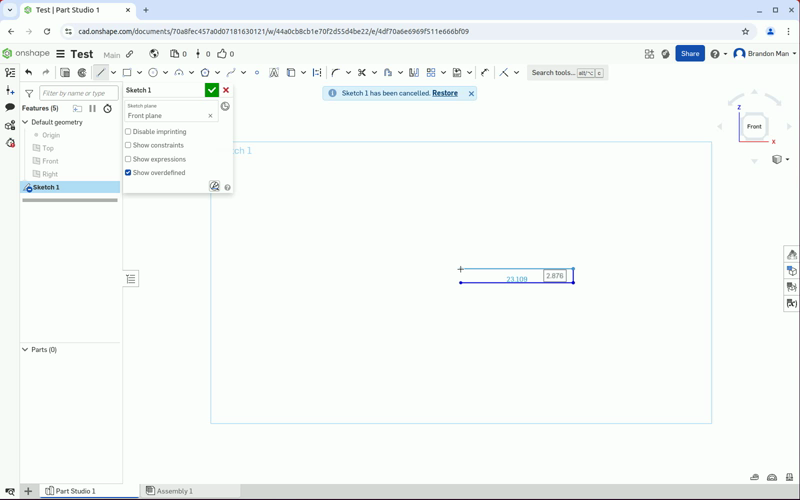
click(460, 268)
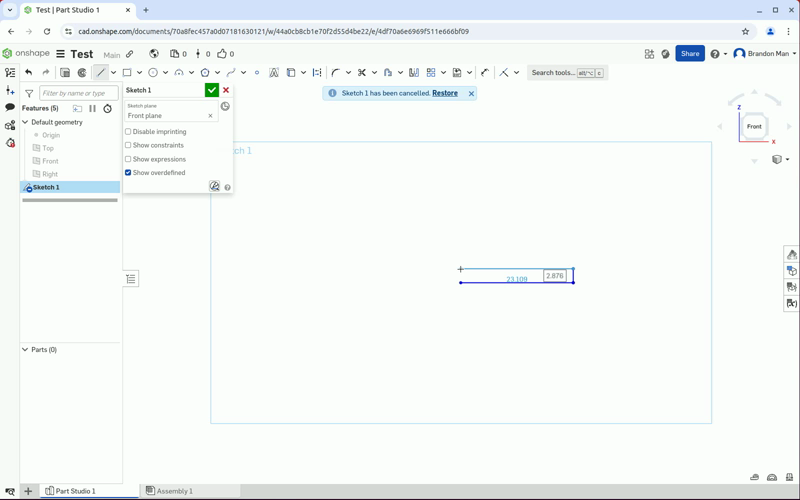
key_up(shift)
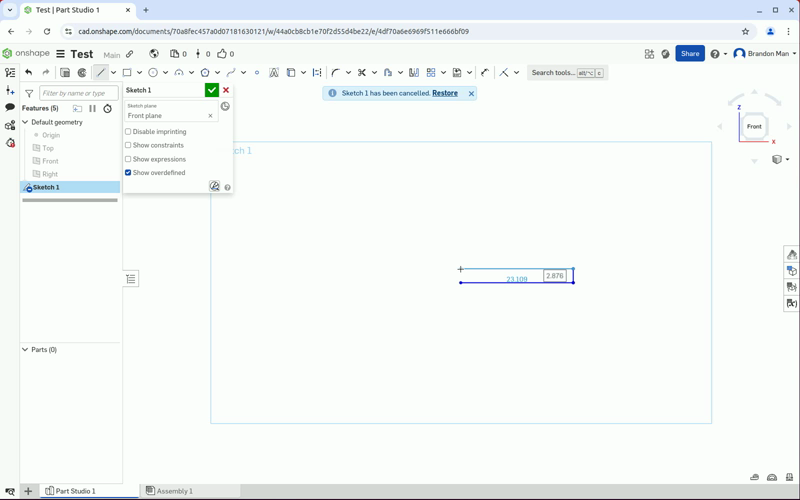
mouse_move(490, 268)
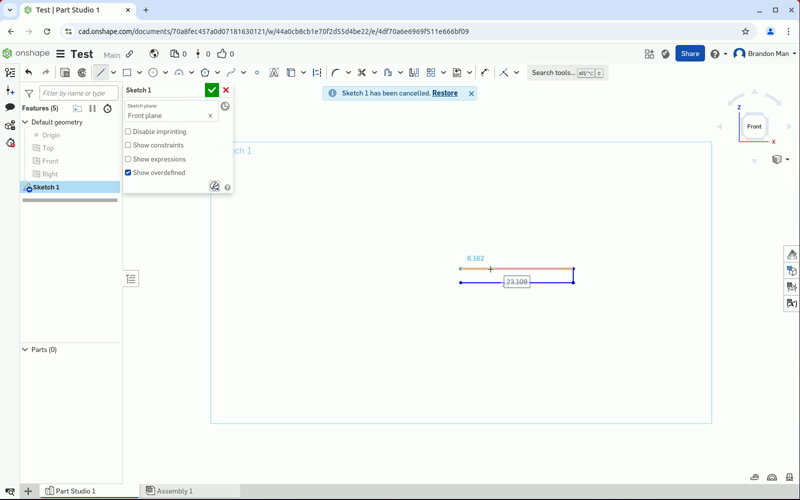
key_down(shift)
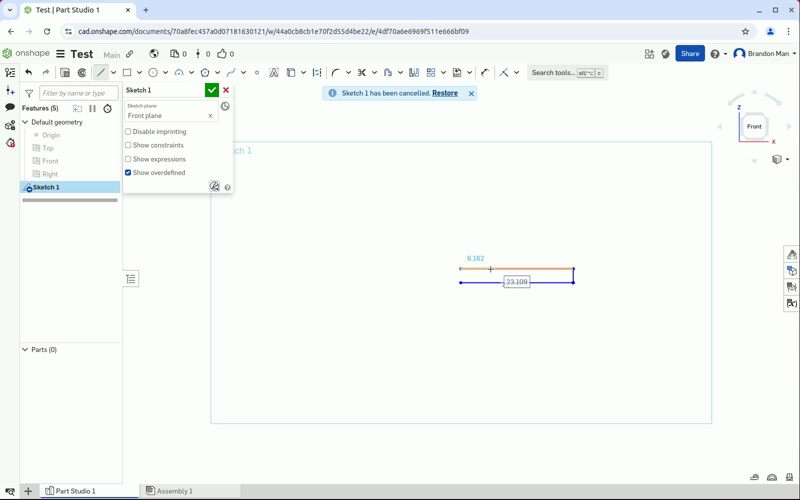
mouse_move(460, 282)
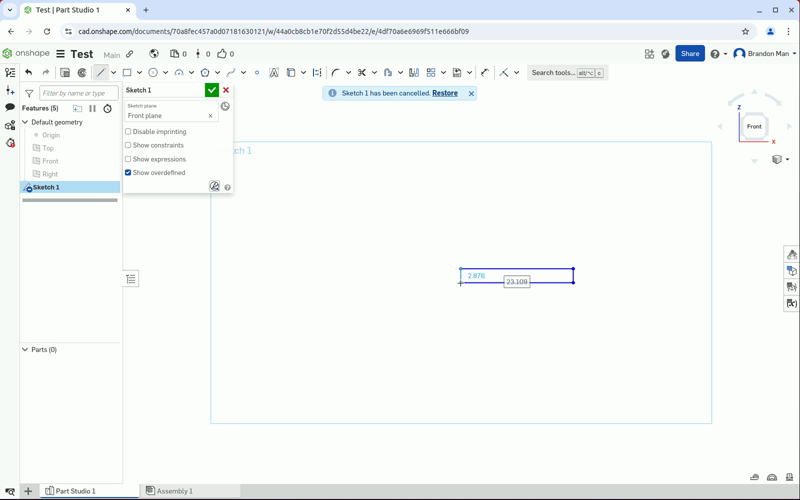
key_up(shift)
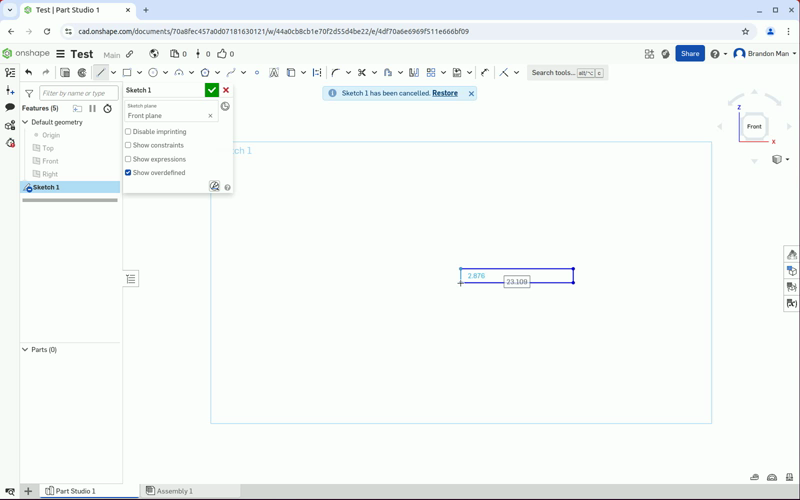
click(460, 282)
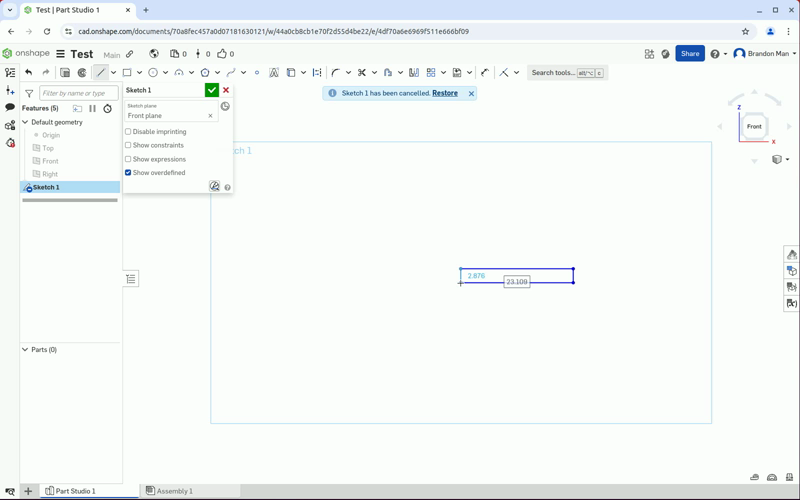
key(esc)
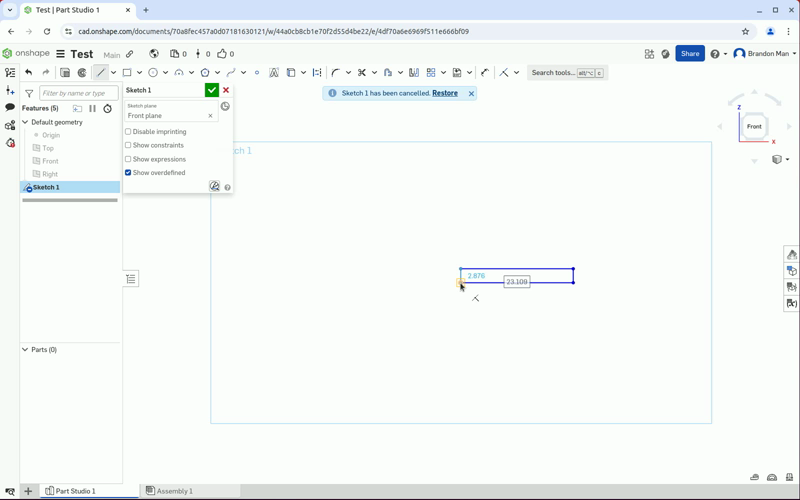
mouse_move(529, 279)
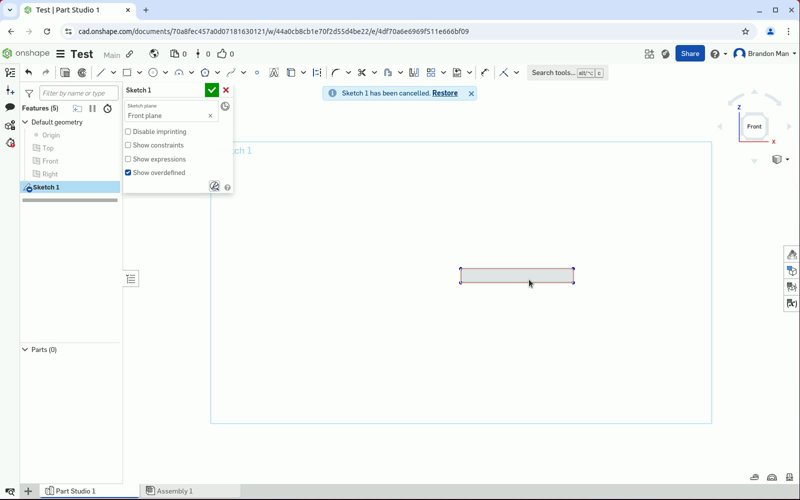
scroll(6)
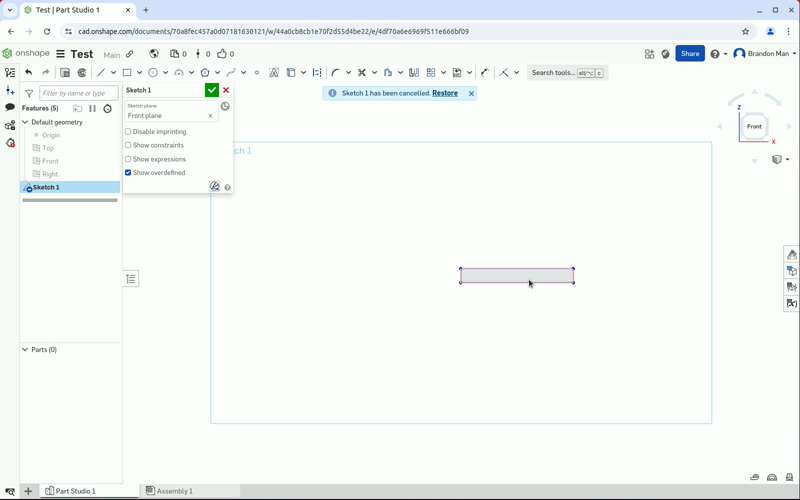
scroll(6)
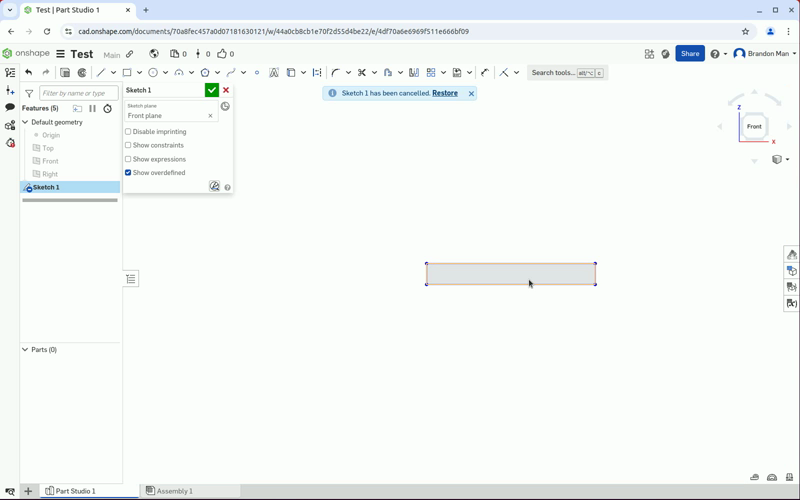
scroll(6)
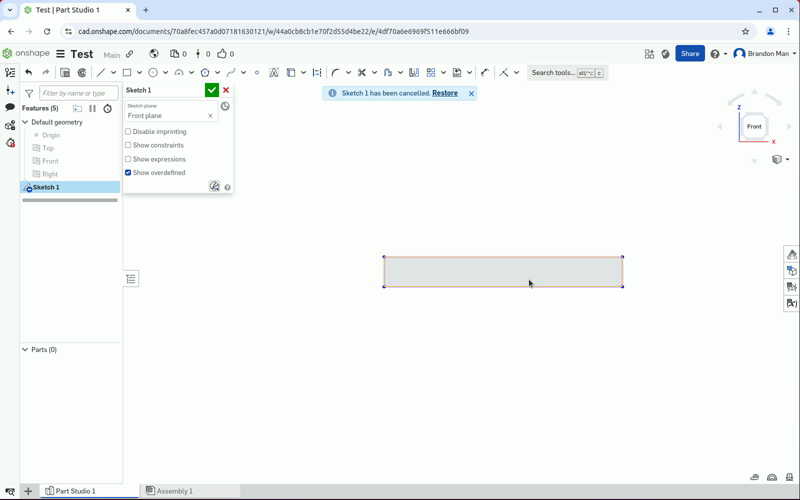
scroll(6)
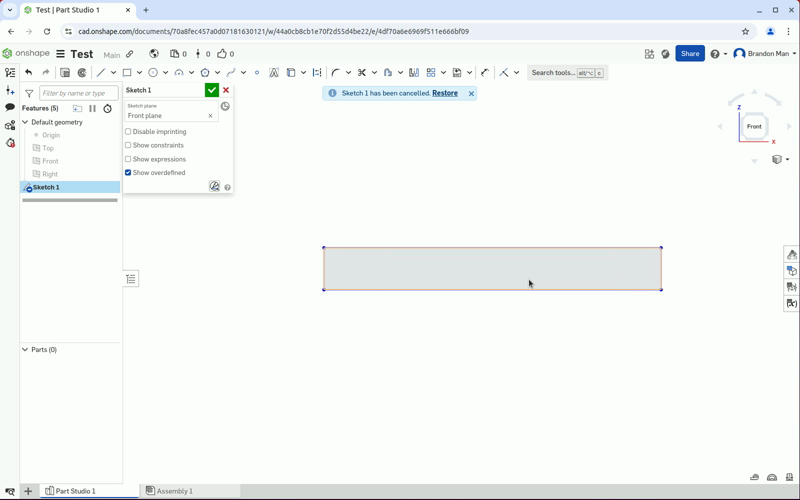
scroll(6)
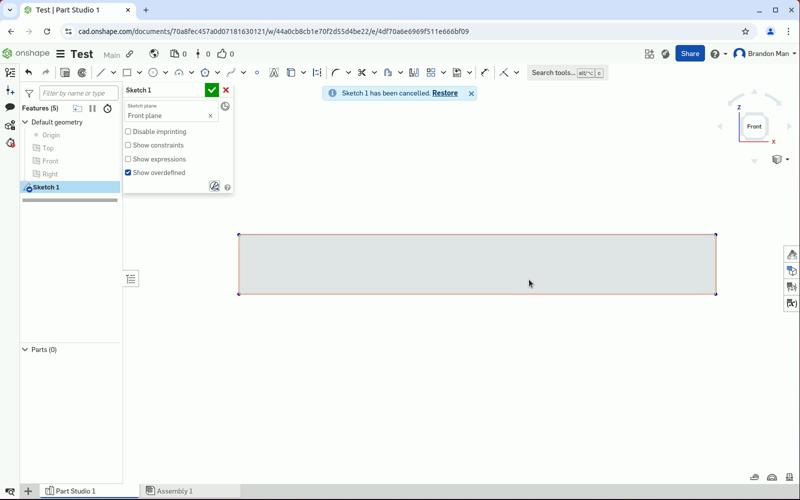
scroll(6)
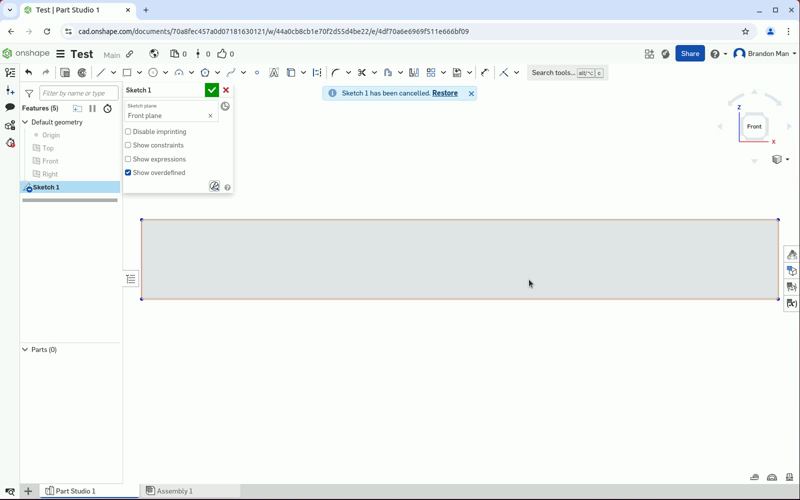
scroll(6)
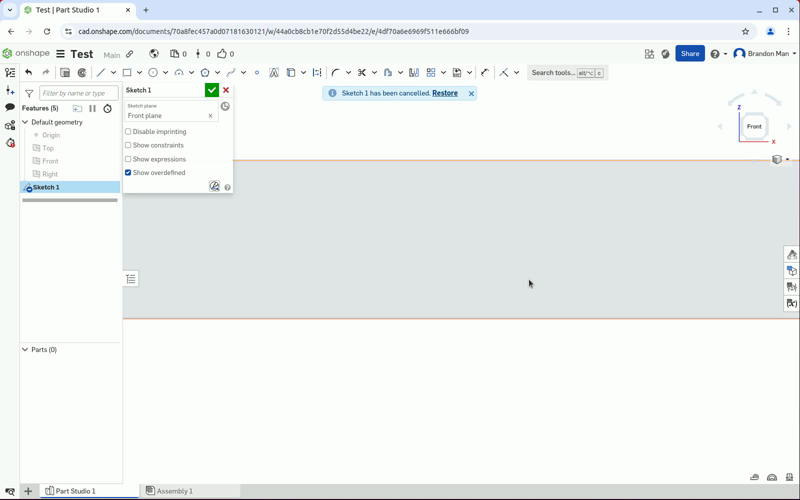
click(529, 279)
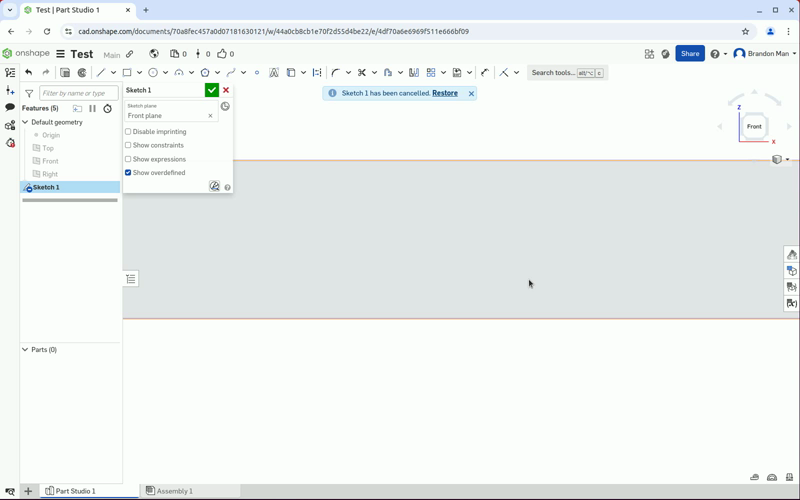
scroll(-6)
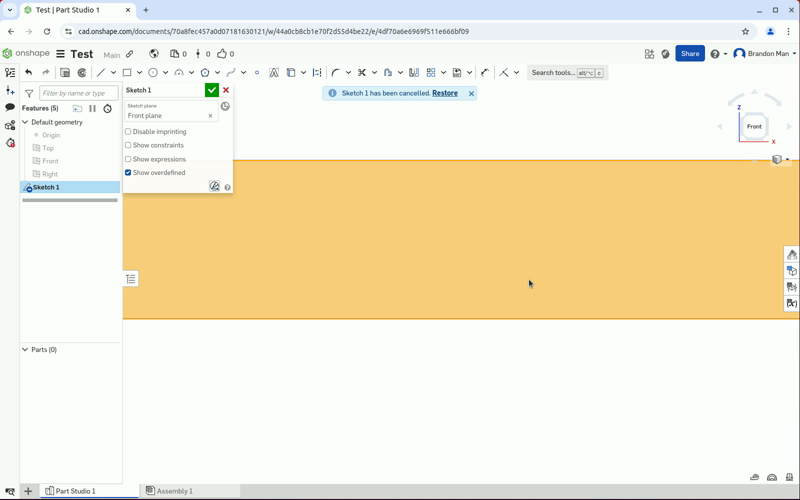
scroll(-6)
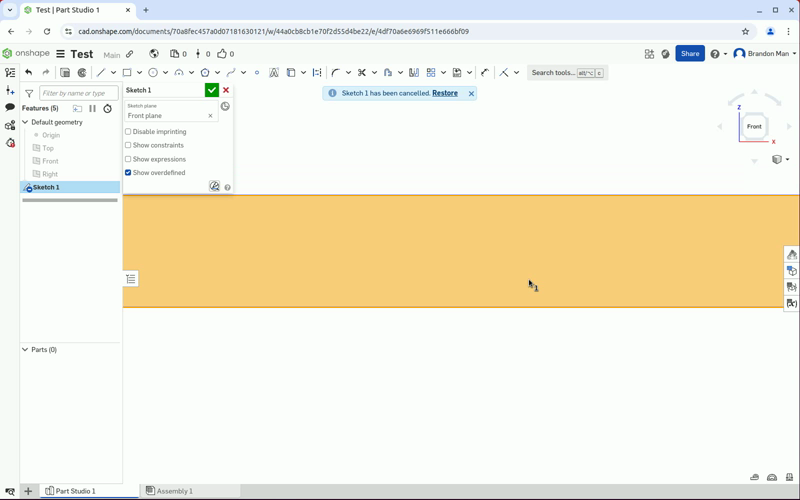
scroll(-6)
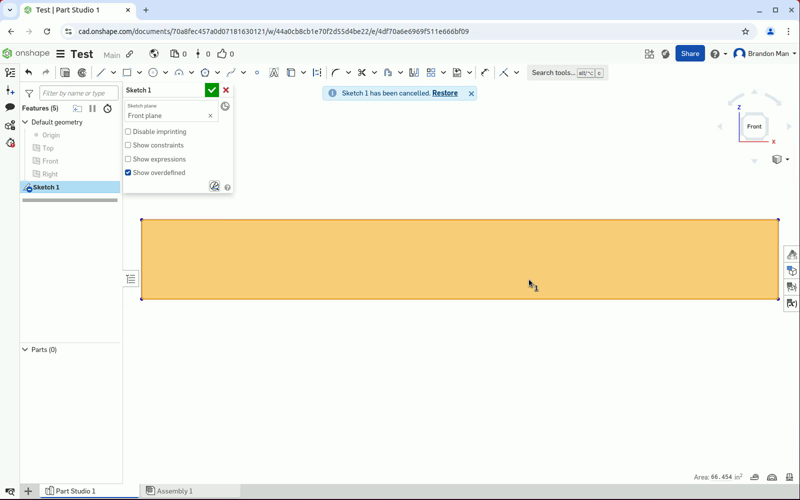
scroll(-6)
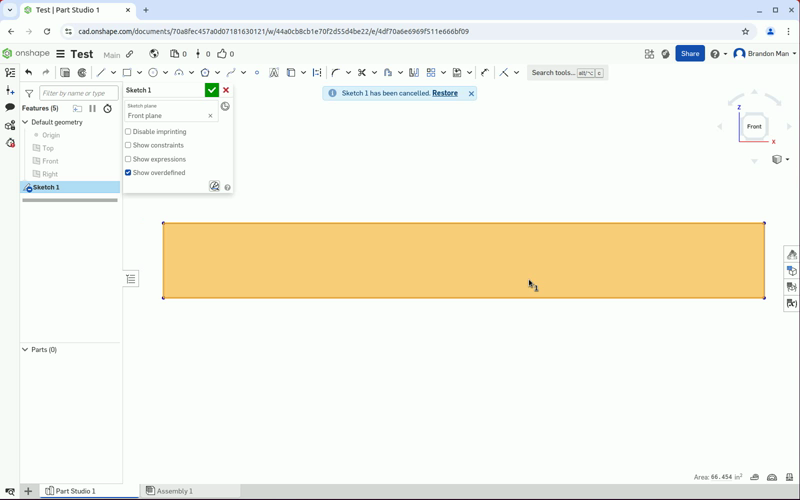
scroll(-6)
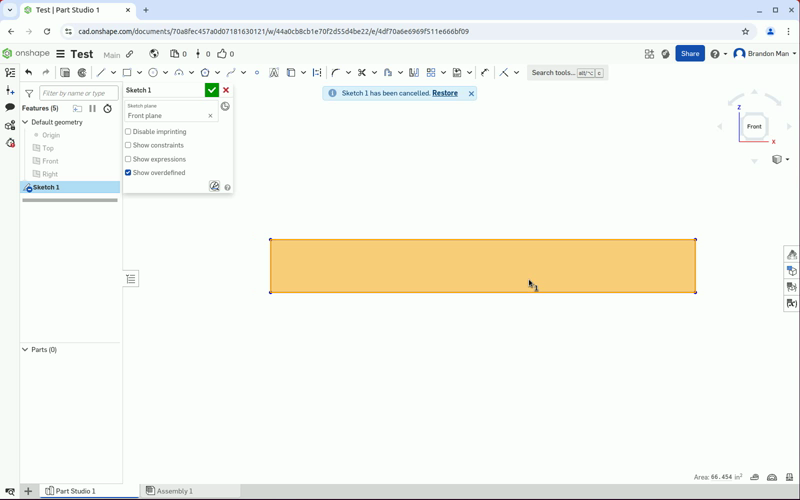
scroll(-6)
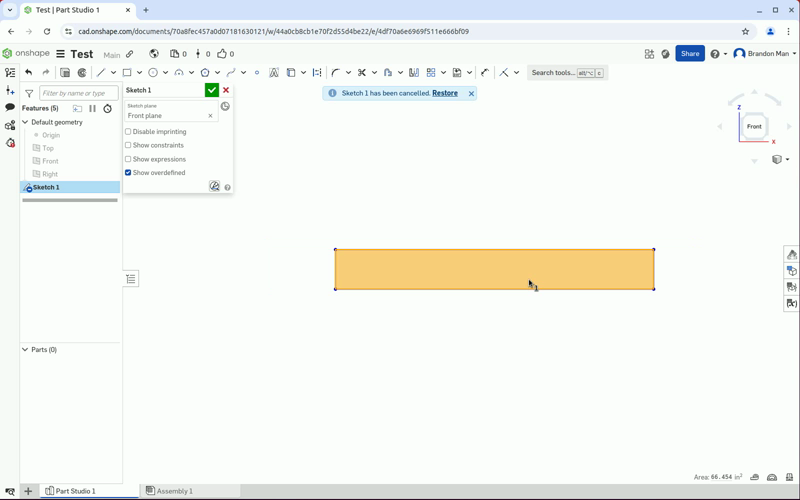
scroll(-6)
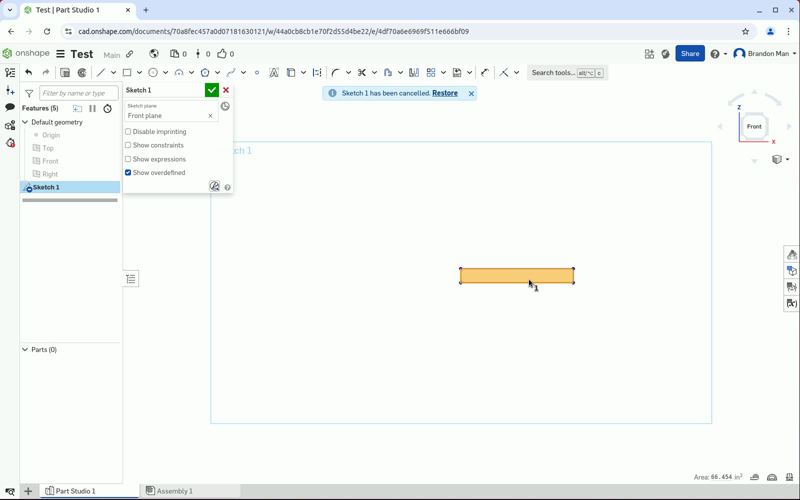
mouse_move(73, 352)
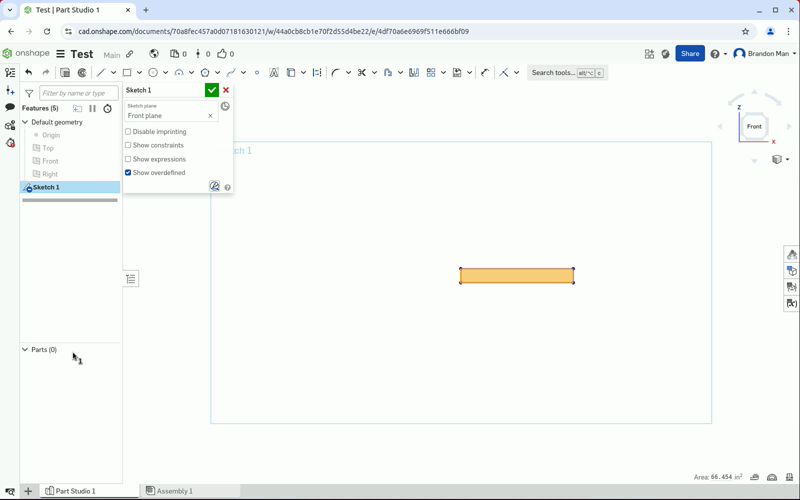
key(shift+y)
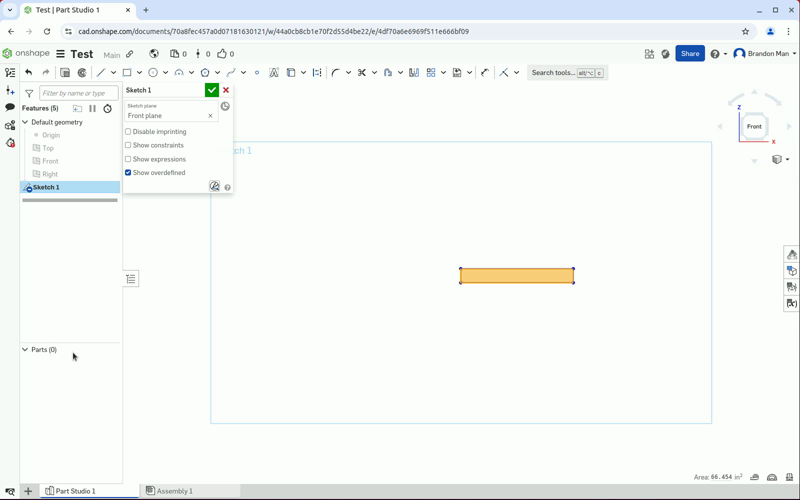
key(shift+e)
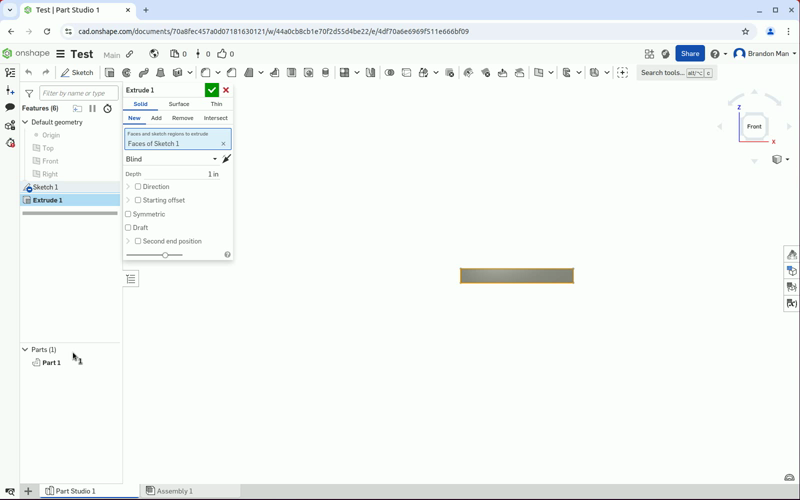
mouse_move(143, 106)
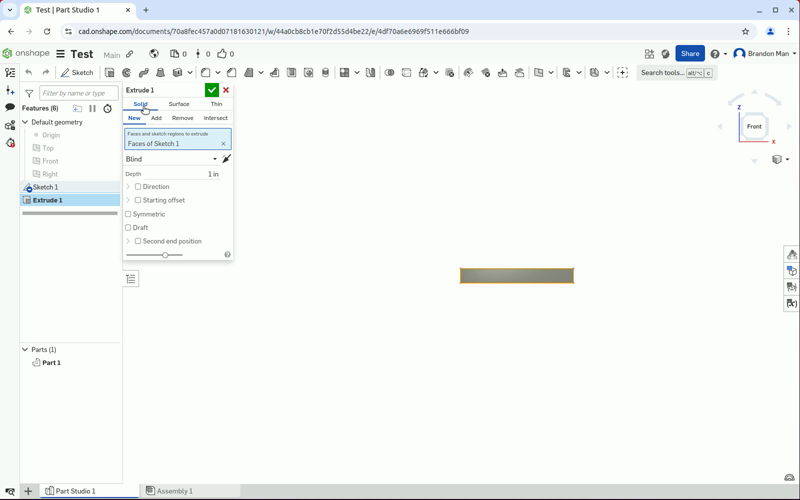
click(143, 106)
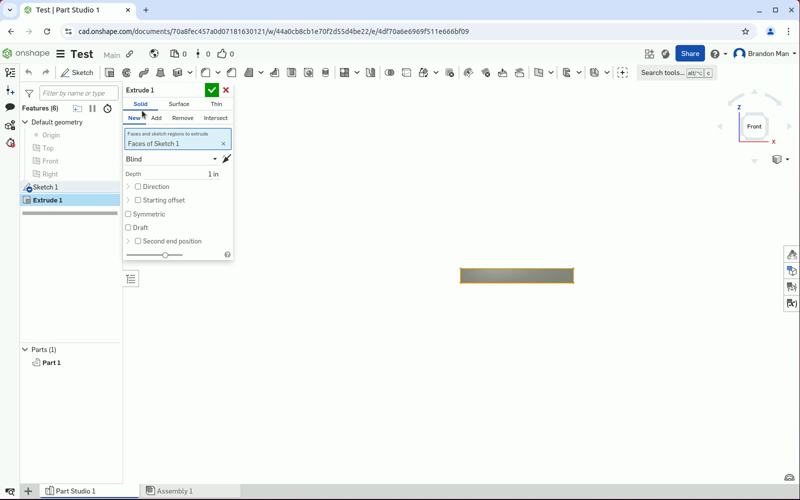
mouse_move(137, 120)
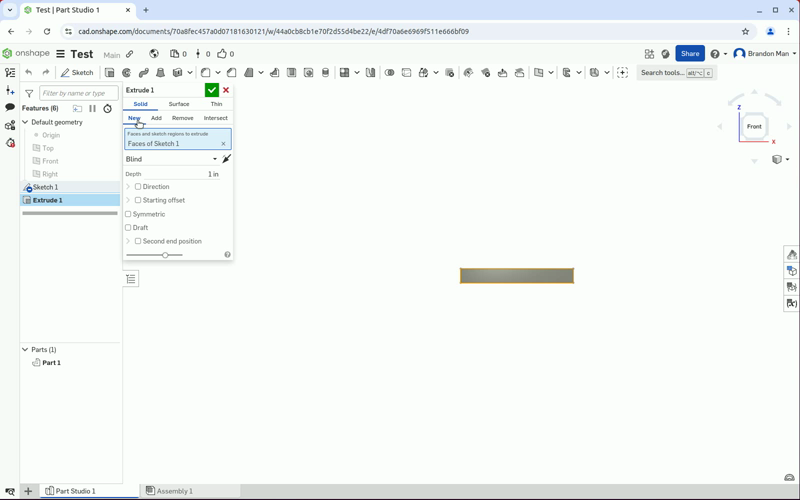
click(137, 120)
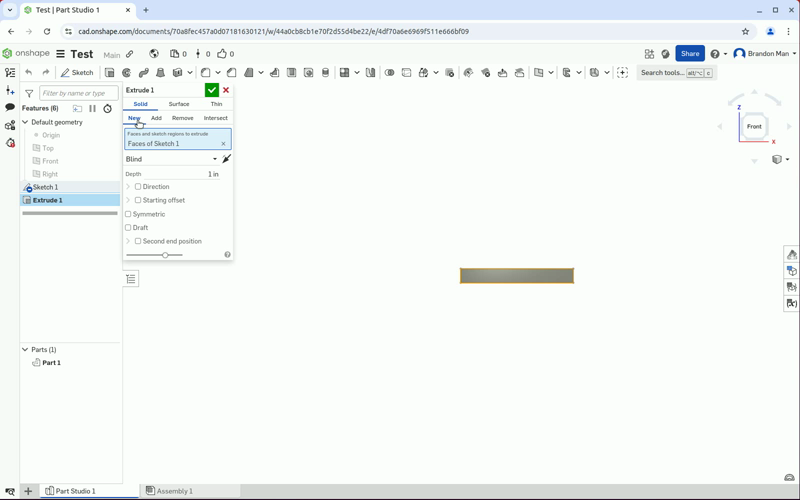
key(tab, 4)
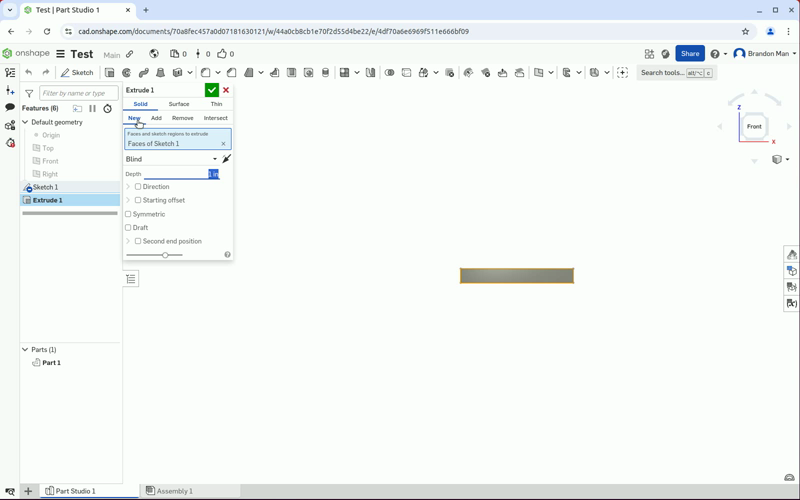
text(7.702)
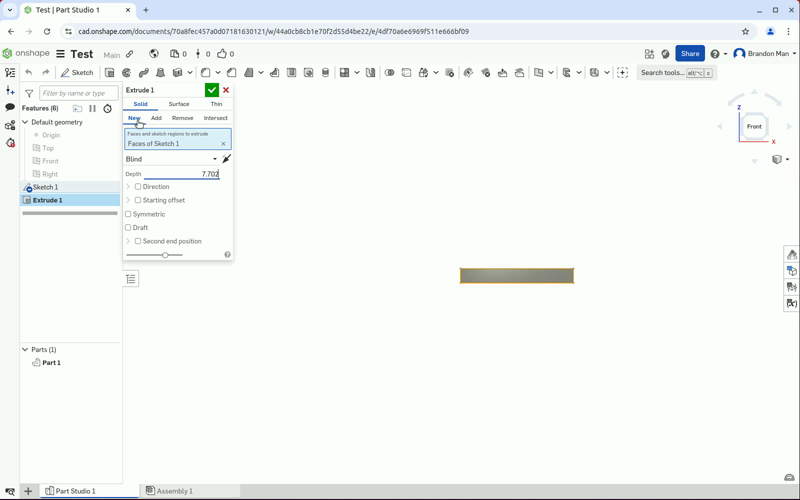
key(tab, 3)
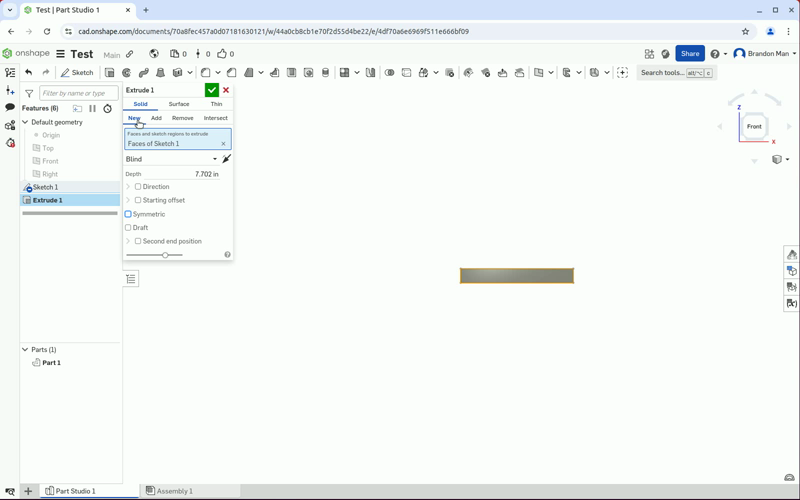
key(space)
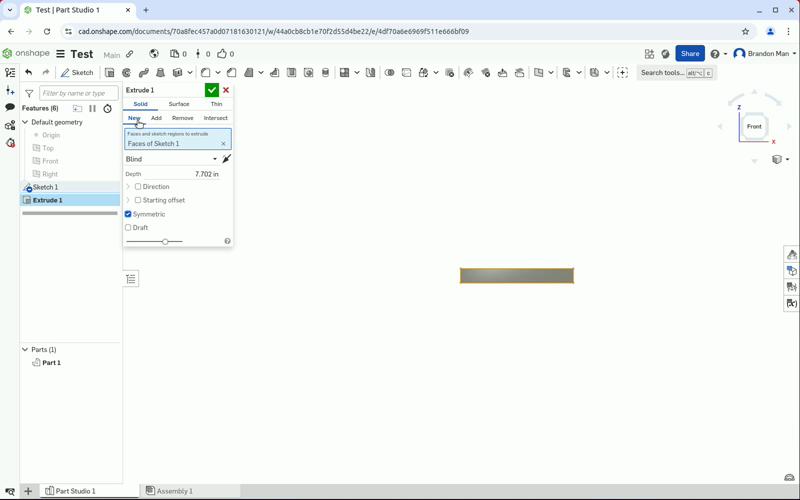
key(enter)
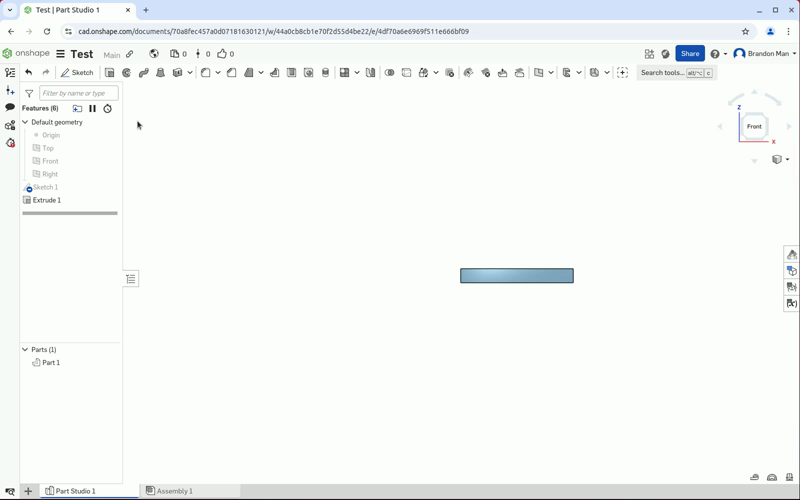
key(shift+h)
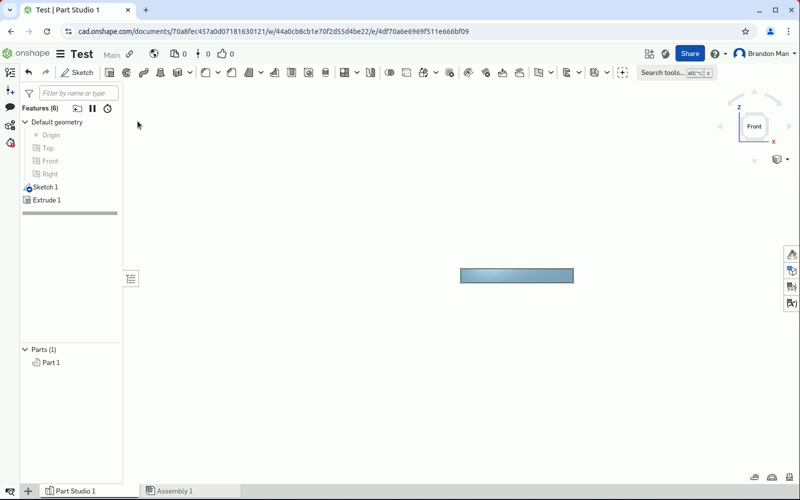
key(shift+h)
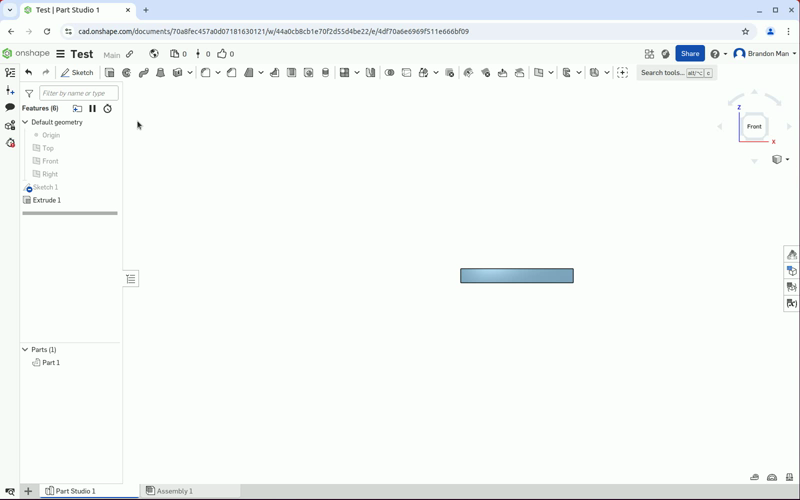
mouse_move(73, 189)
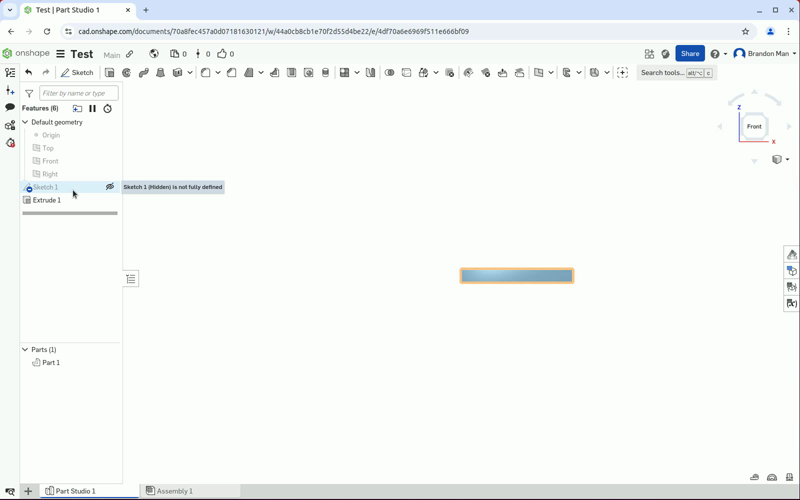
click(73, 189)
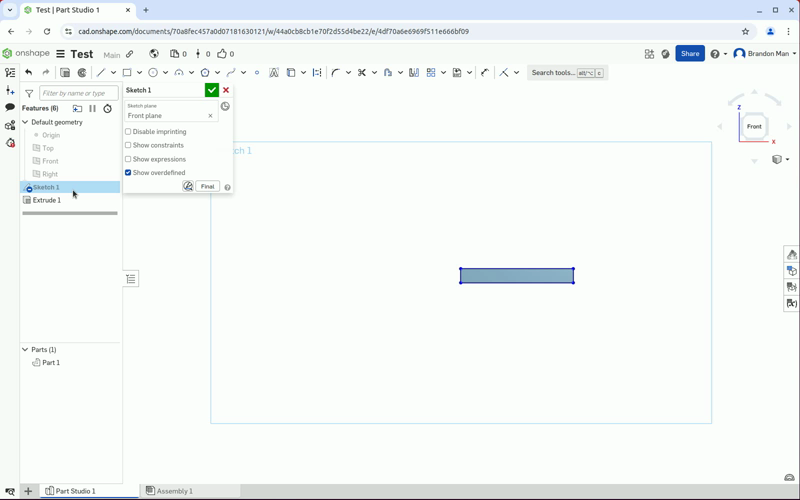
mouse_move(229, 92)
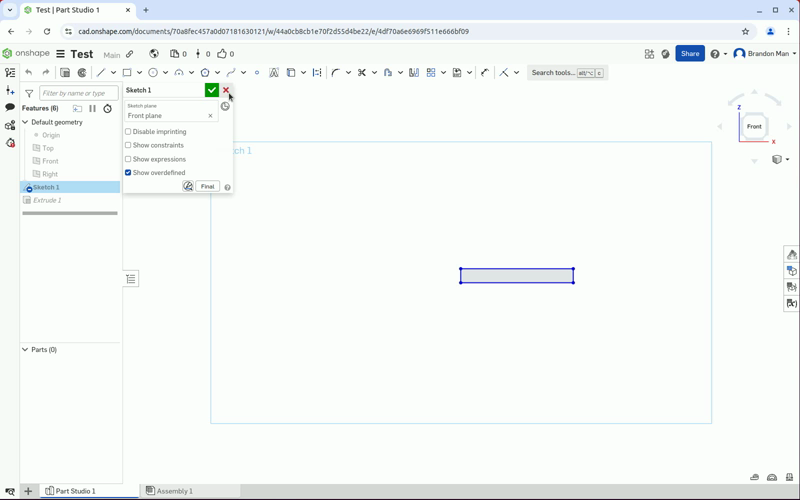
click(229, 92)
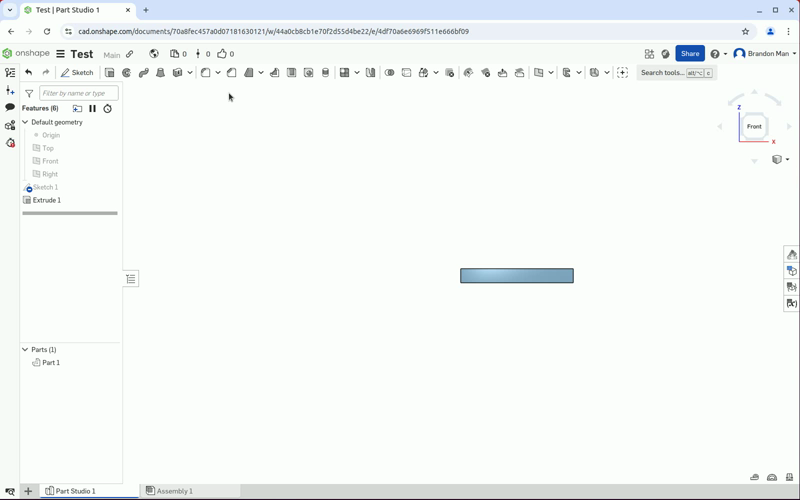
mouse_move(73, 352)
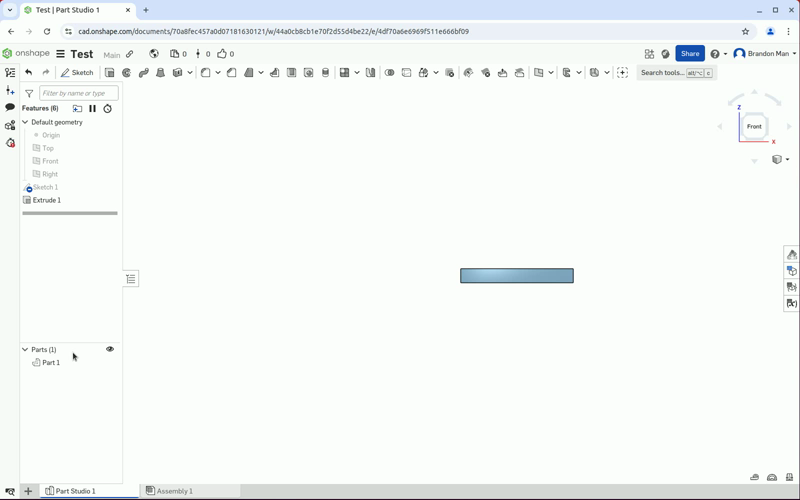
key(y)
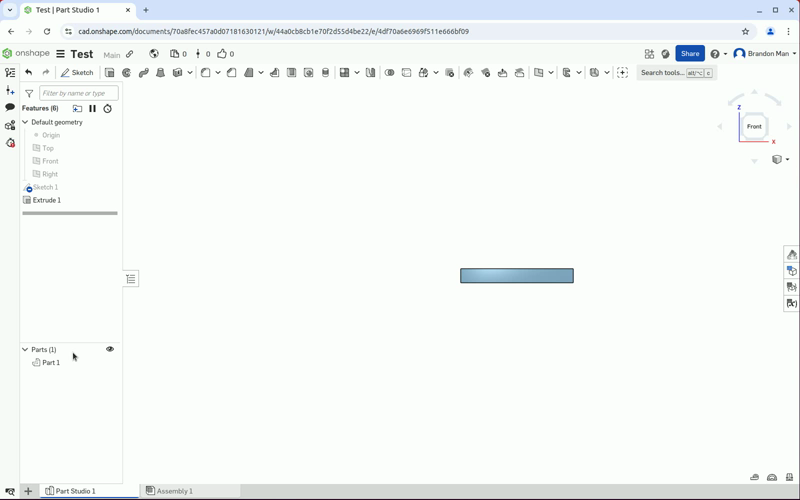
key(shift+p)
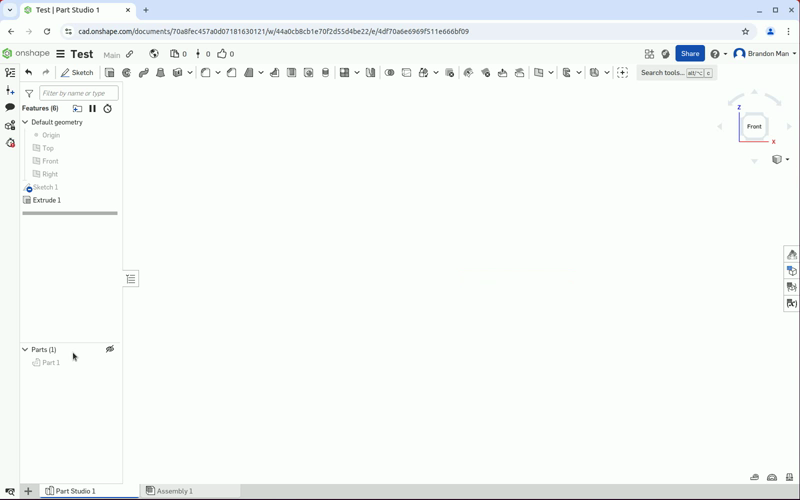
key(space)
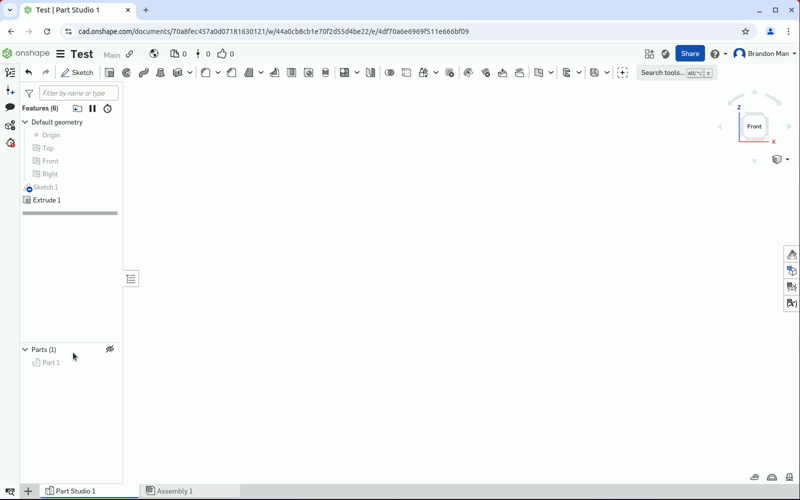
key_down(shift)
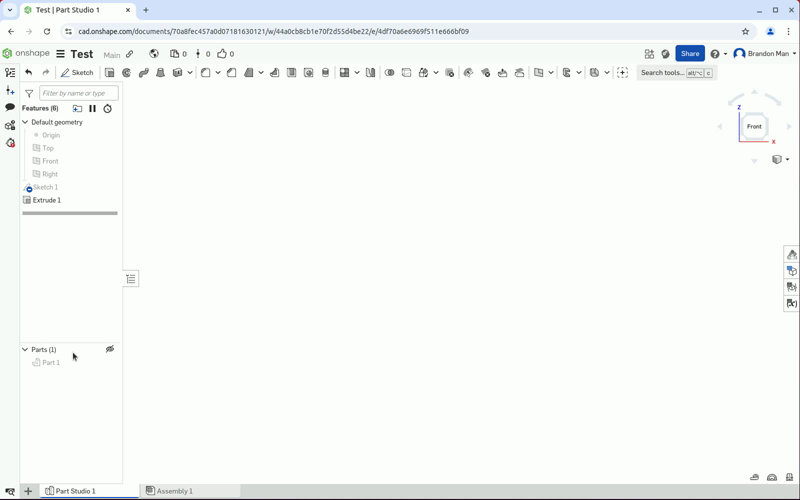
key(down)
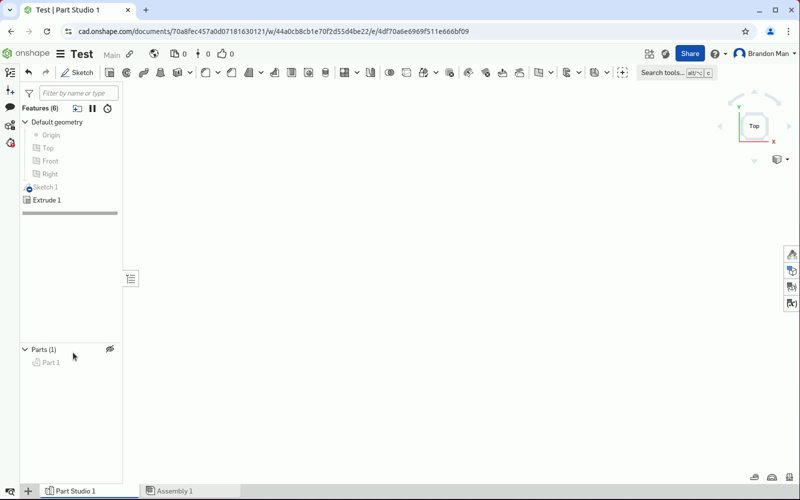
key_up(shift)
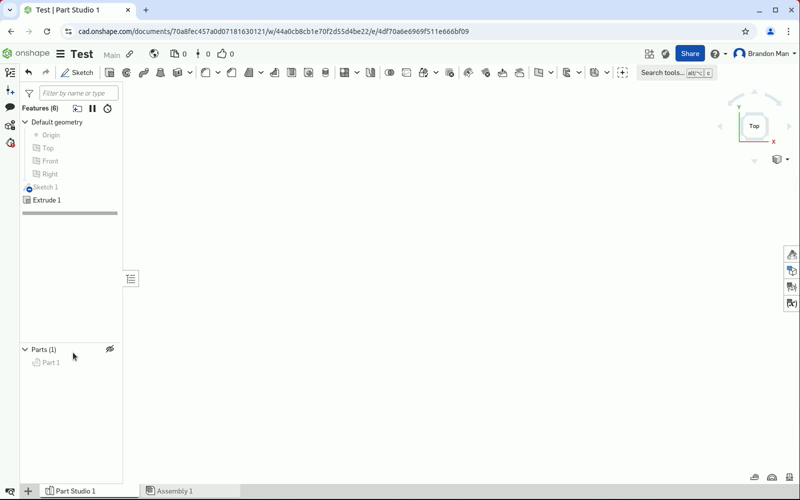
mouse_move(73, 352)
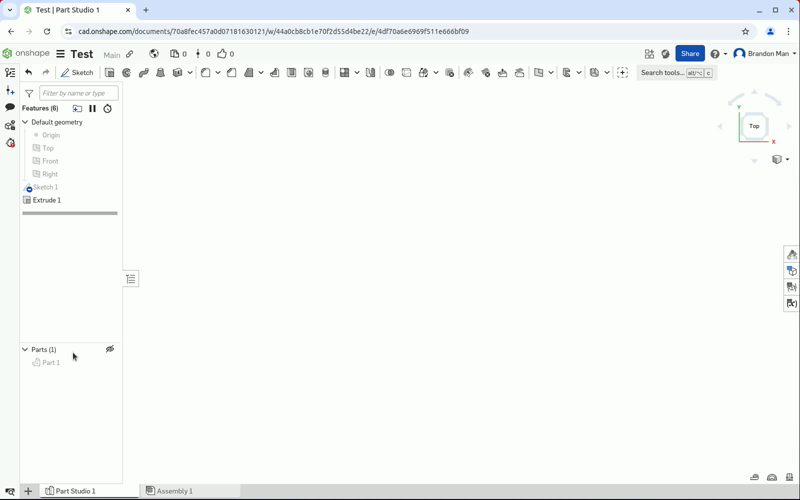
key(shift+y)
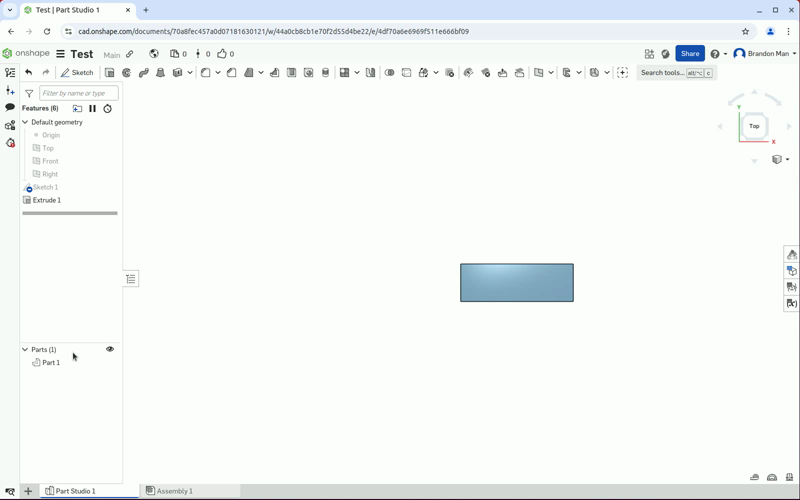
mouse_move(541, 75)
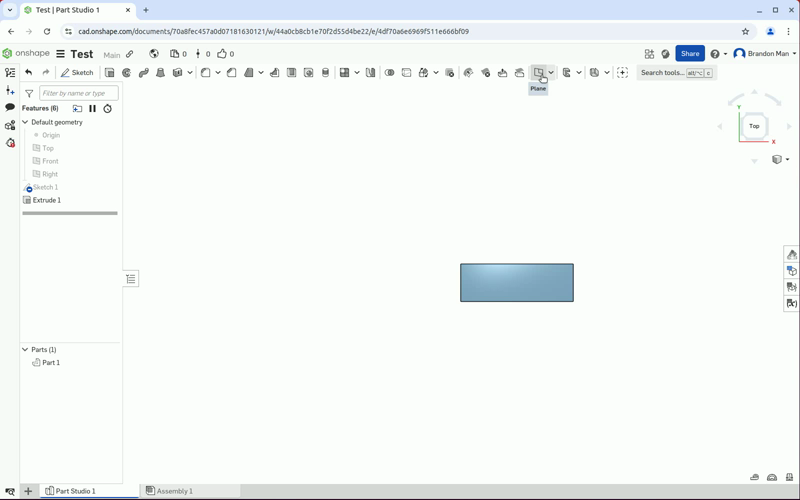
click(541, 75)
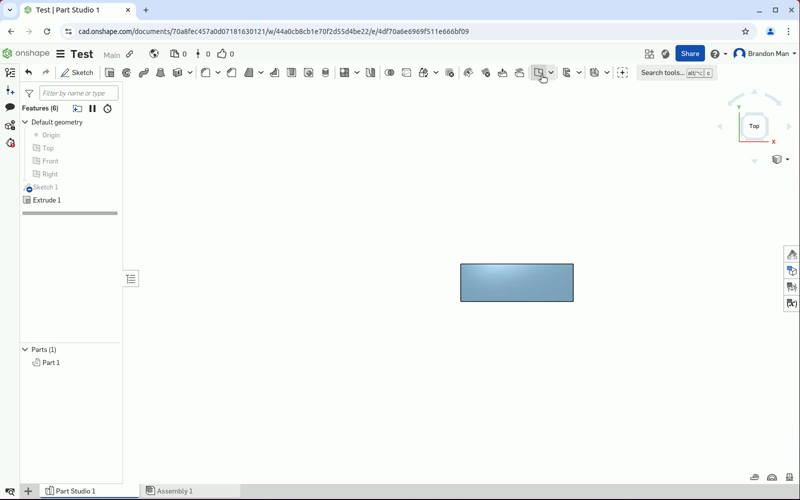
mouse_move(73, 150)
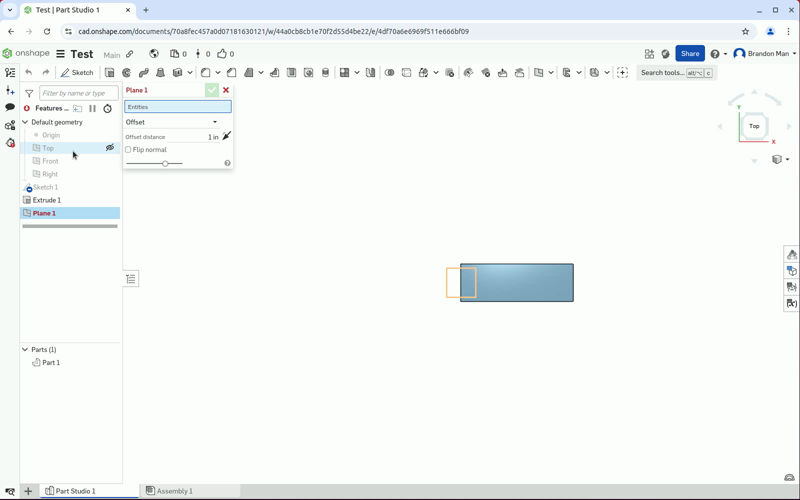
click(73, 150)
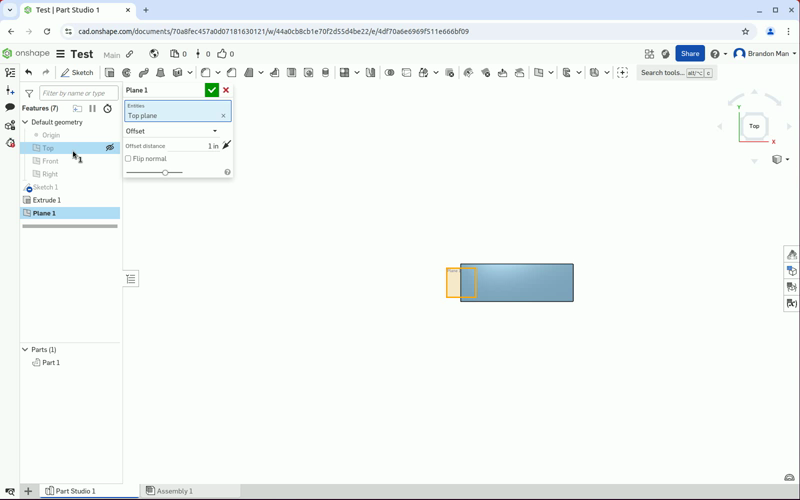
key(tab, 2)
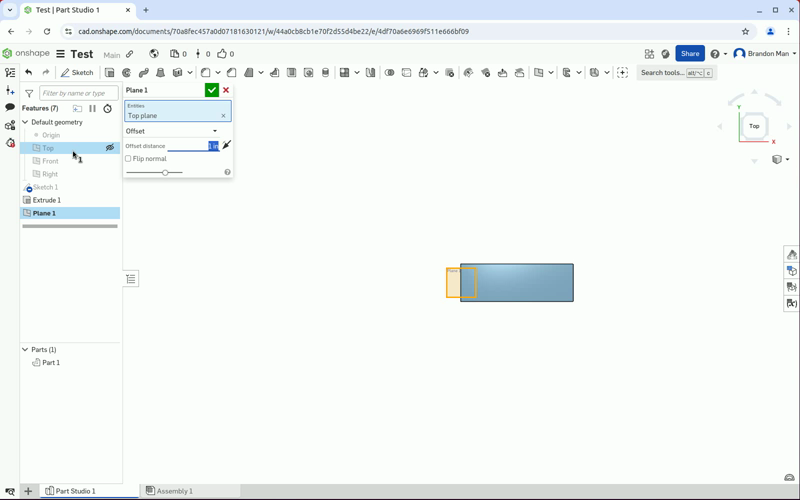
text(2.896)
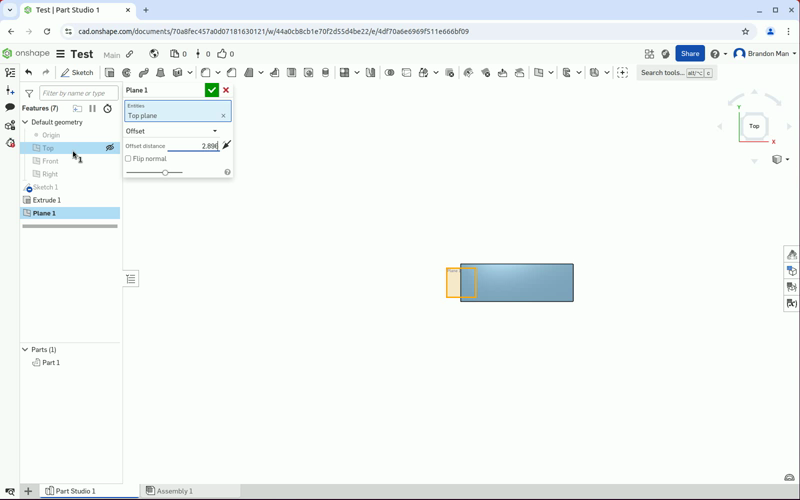
key(enter, 2)
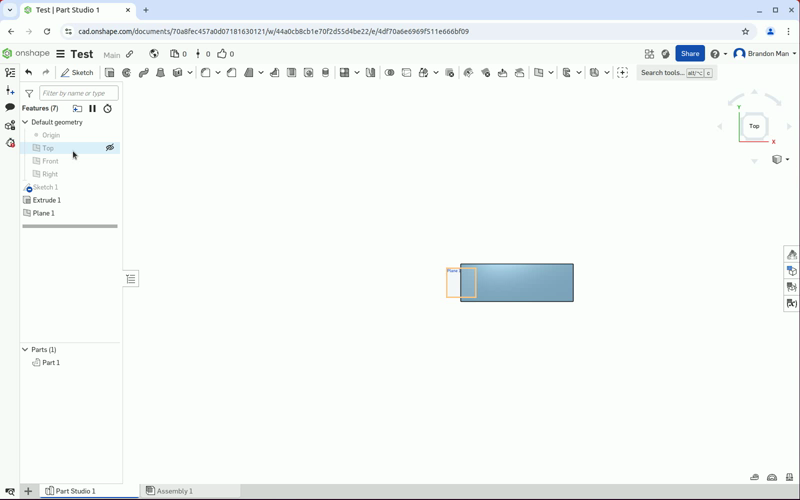
key(shift+s)
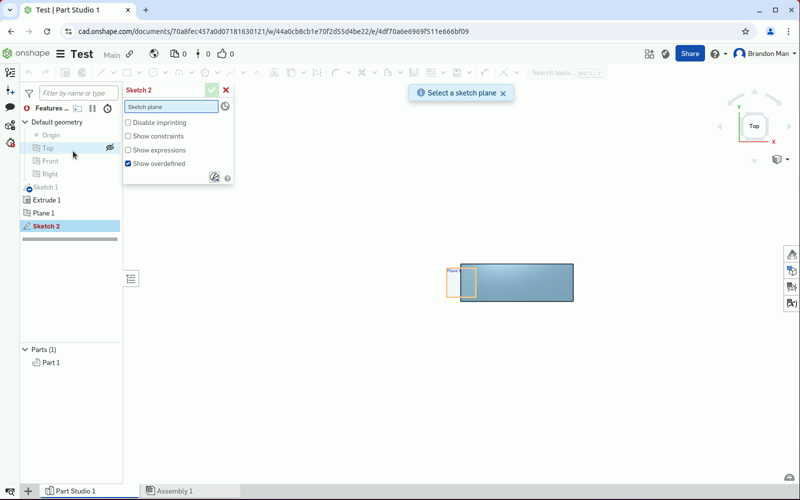
mouse_move(73, 215)
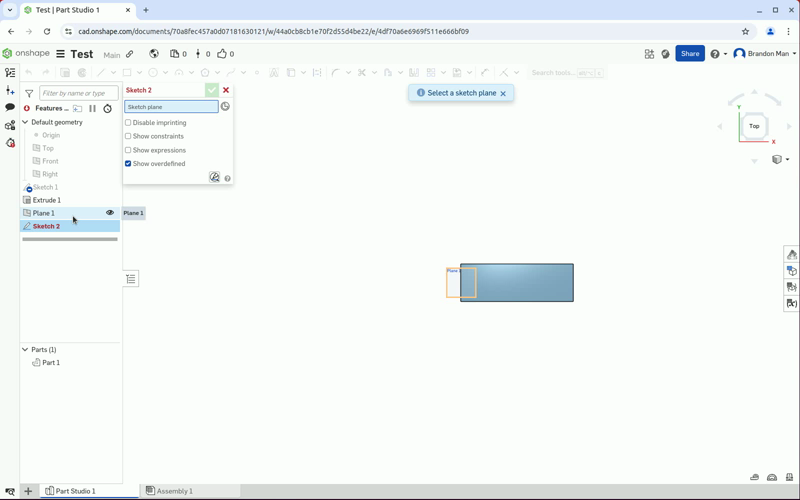
click(73, 215)
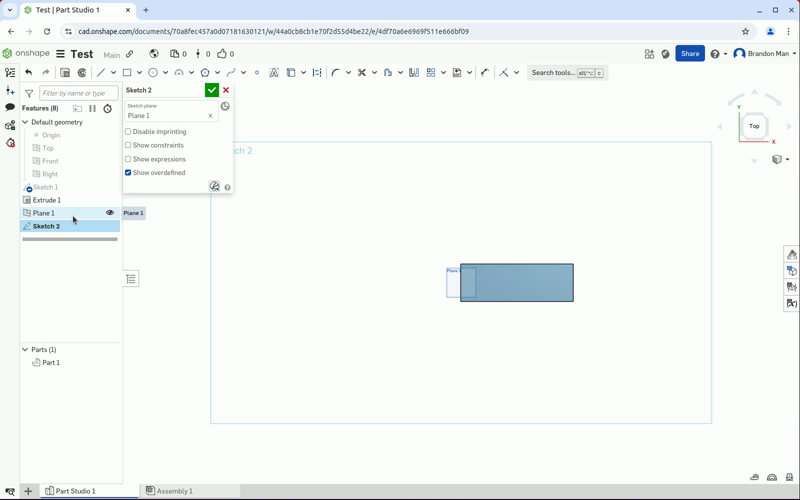
mouse_move(73, 352)
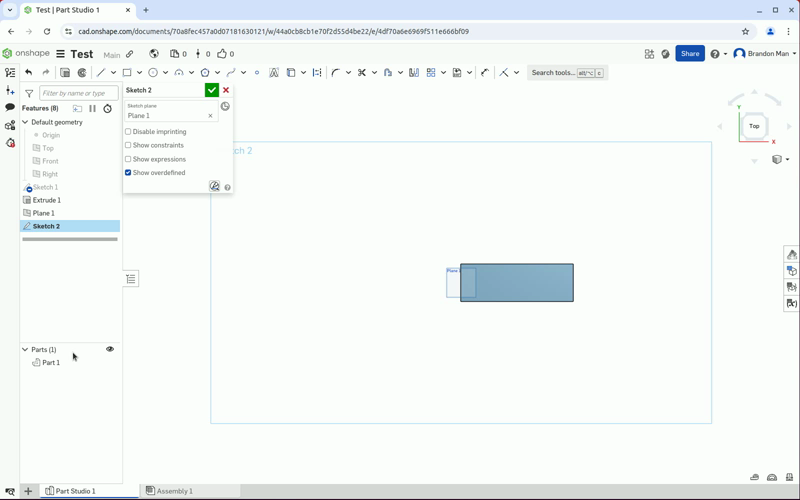
key(y)
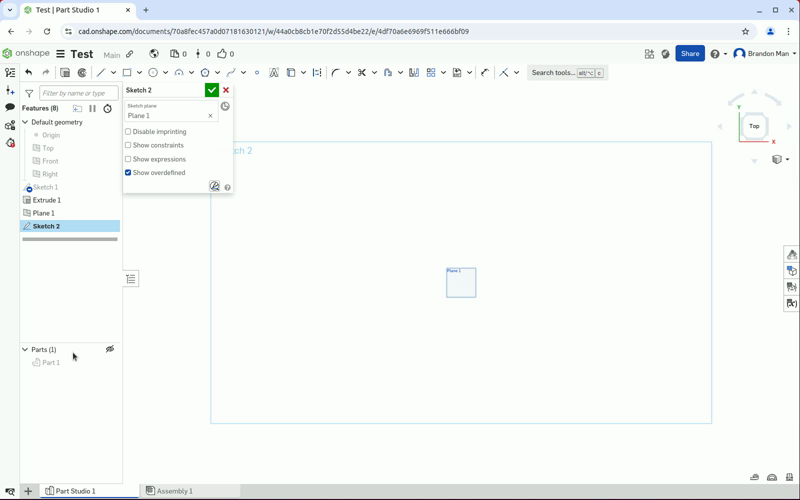
key(c)
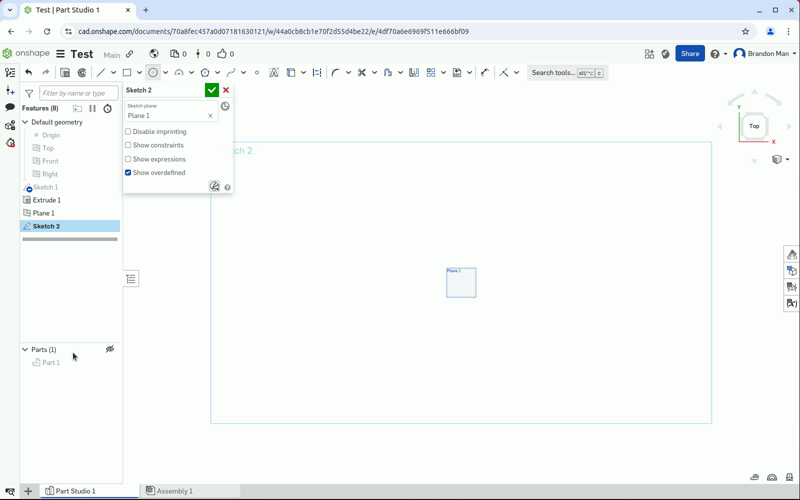
key_down(shift)
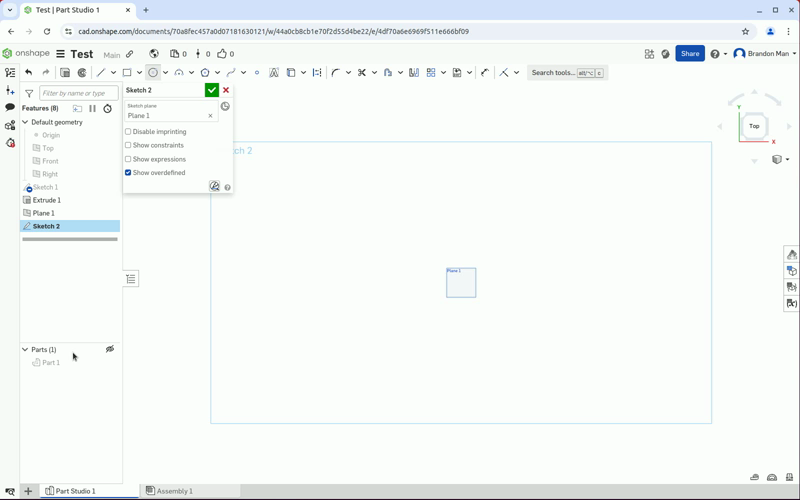
mouse_move(480, 282)
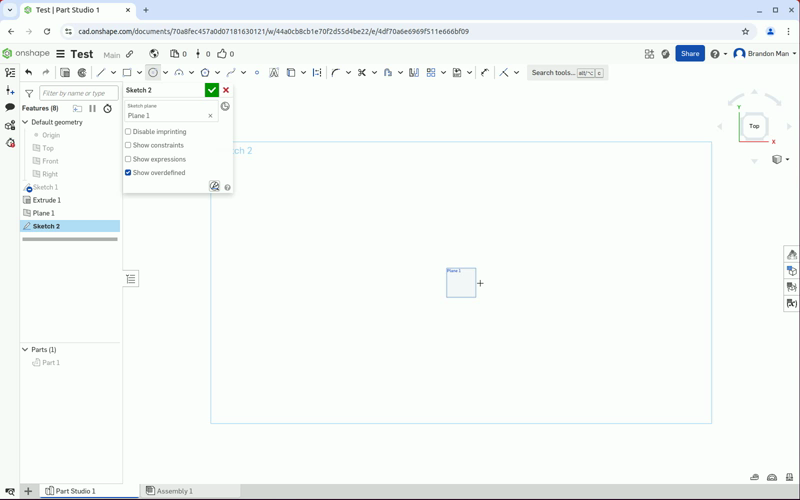
click(480, 282)
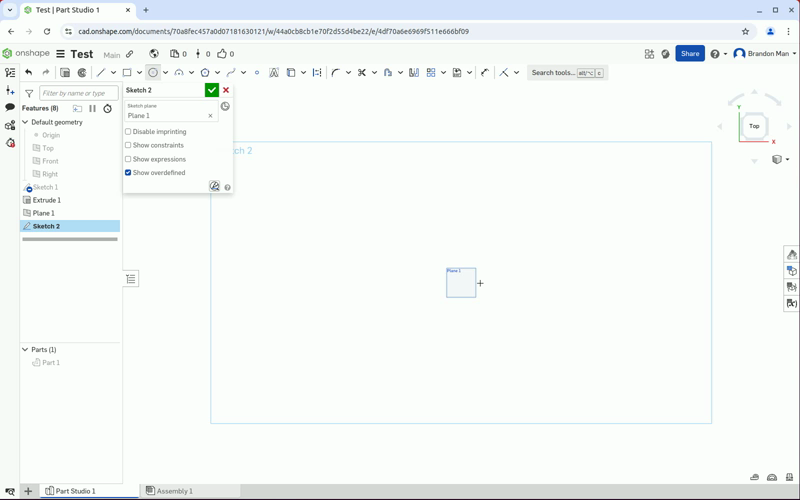
key_up(shift)
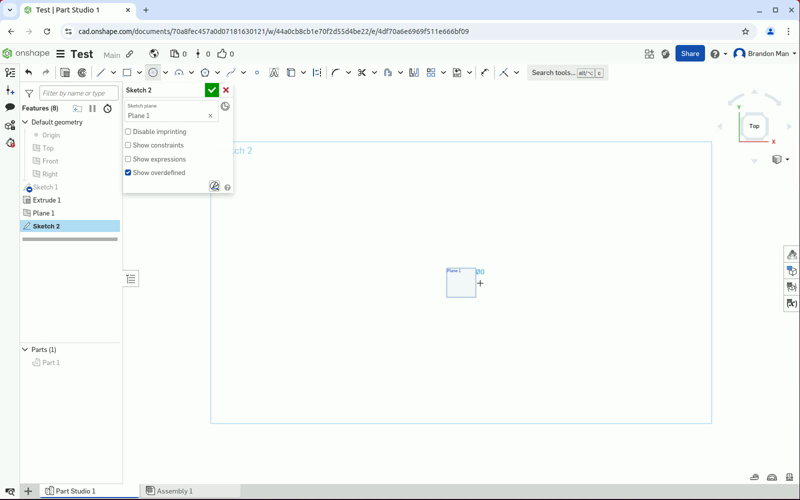
mouse_move(485, 282)
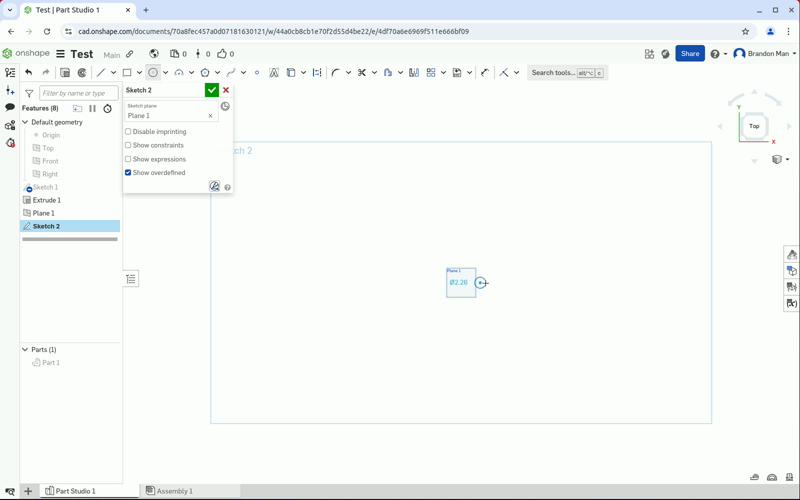
click(485, 282)
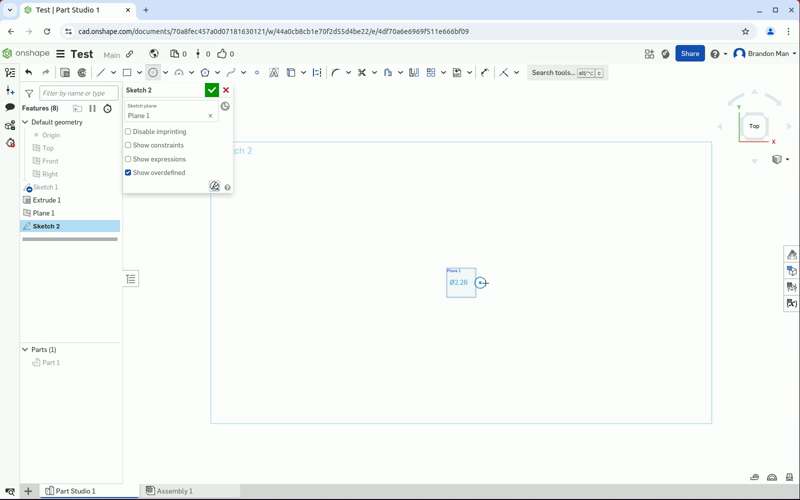
key(esc)
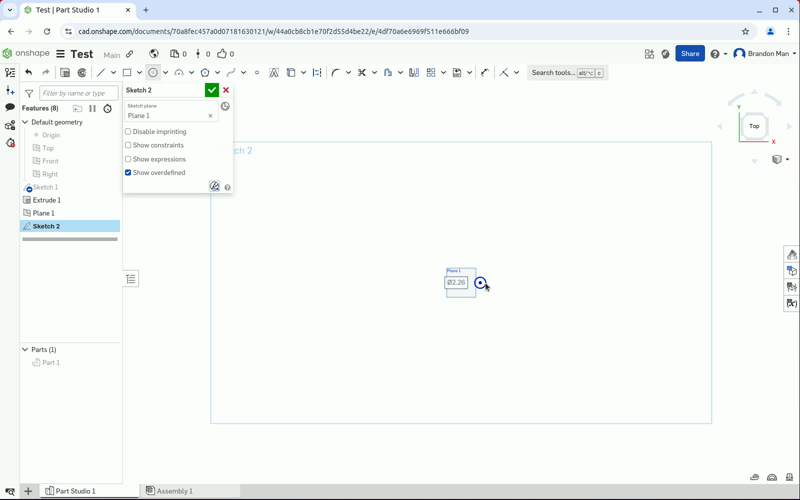
mouse_move(479, 280)
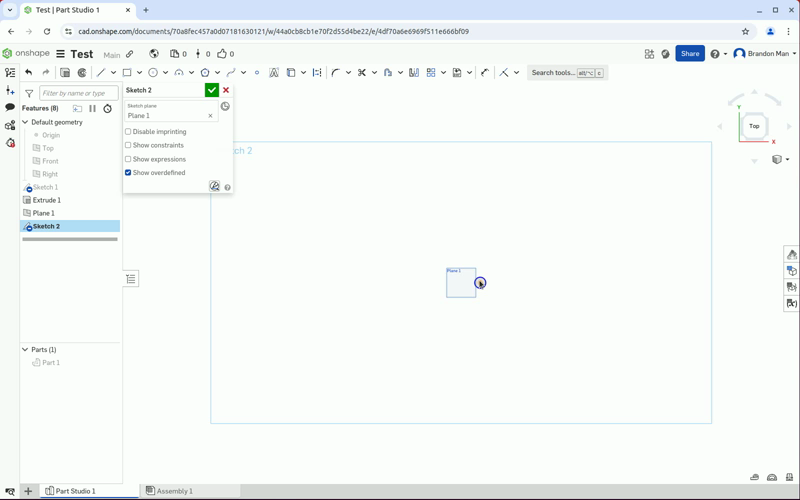
scroll(6)
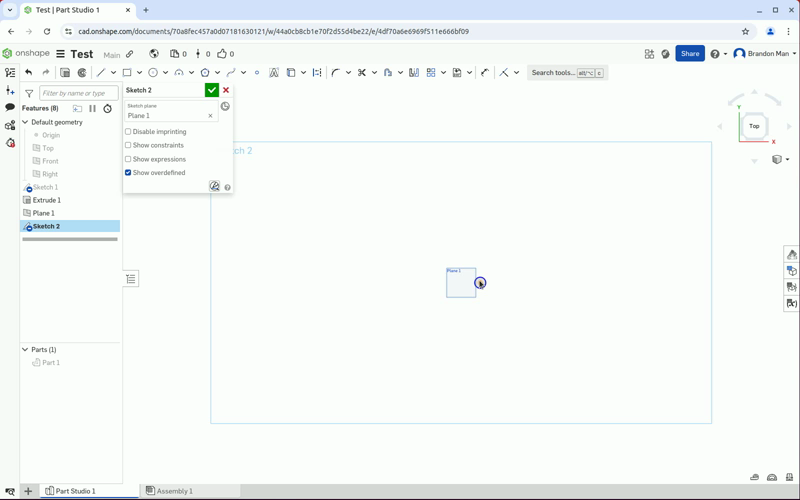
scroll(6)
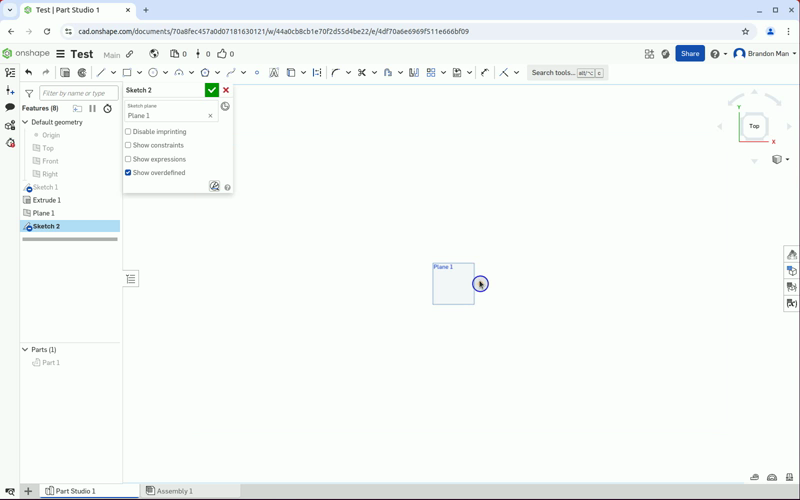
scroll(6)
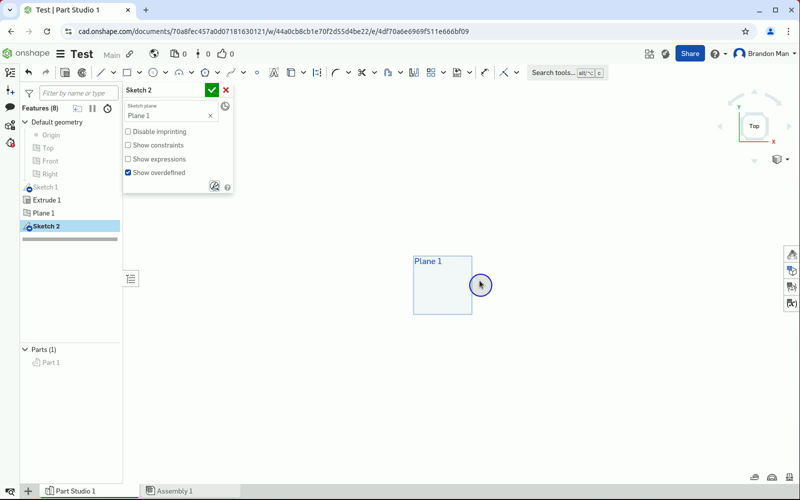
scroll(6)
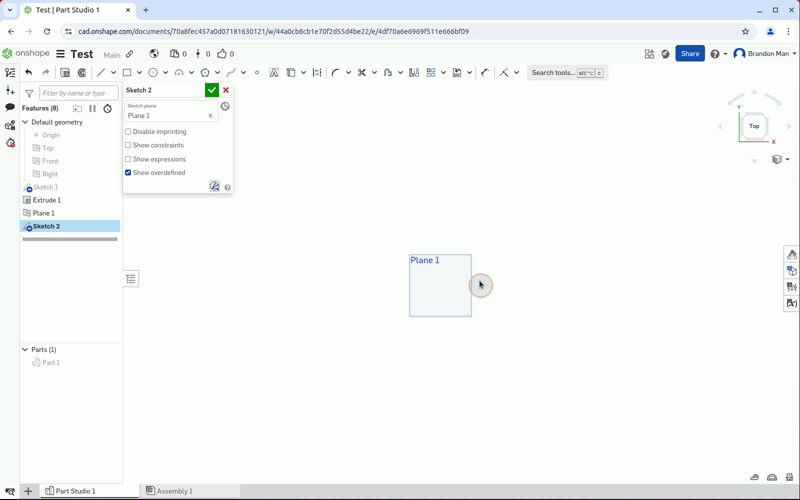
scroll(6)
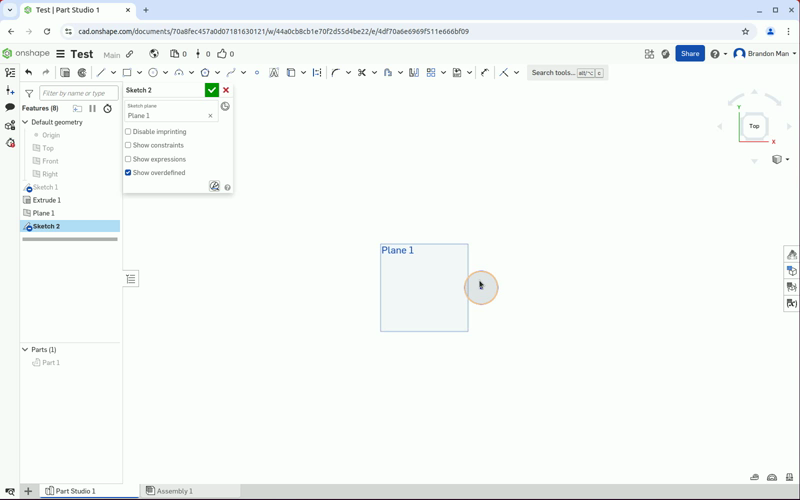
scroll(6)
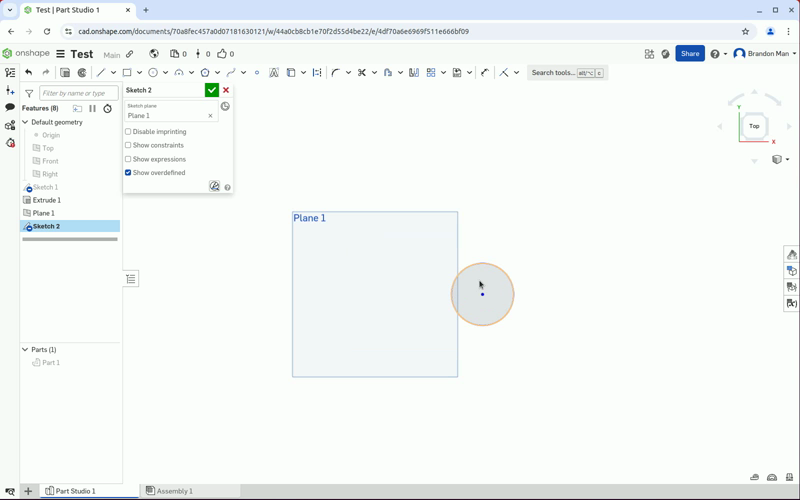
scroll(6)
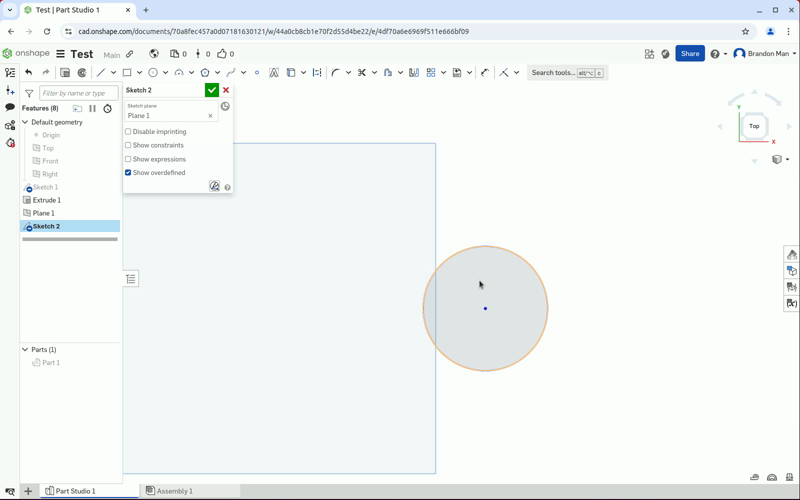
click(479, 280)
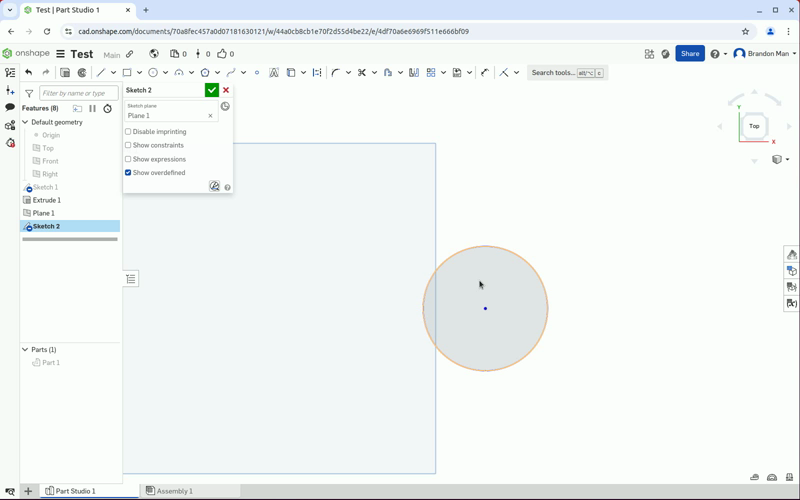
scroll(-6)
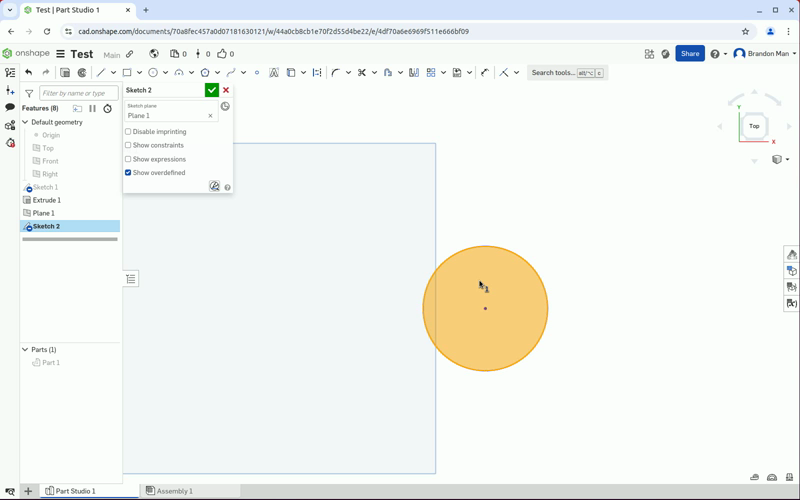
scroll(-6)
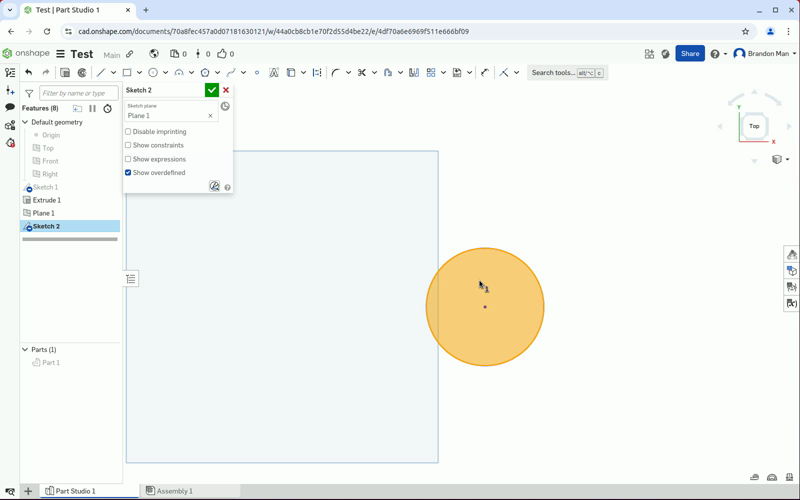
scroll(-6)
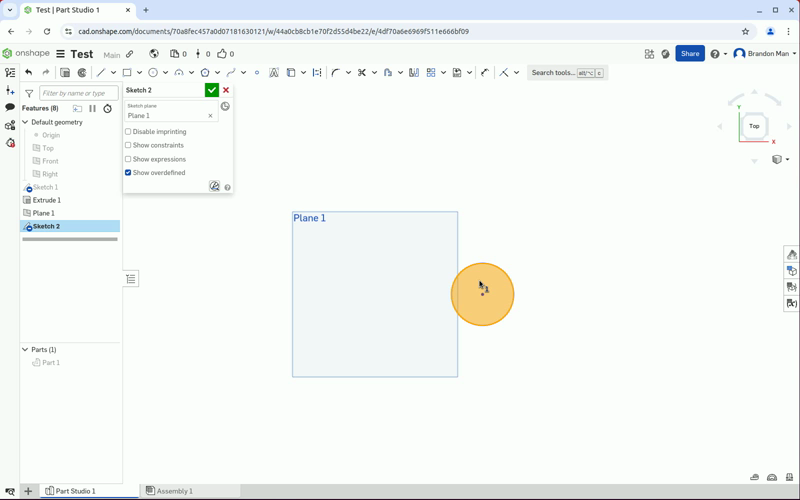
scroll(-6)
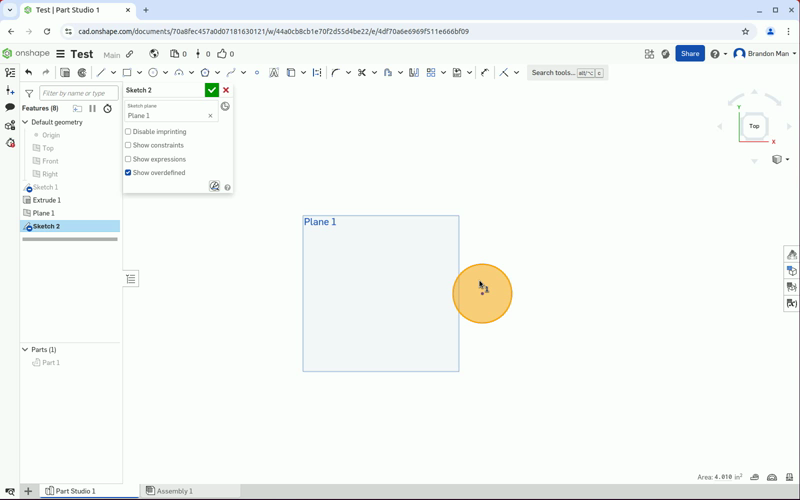
scroll(-6)
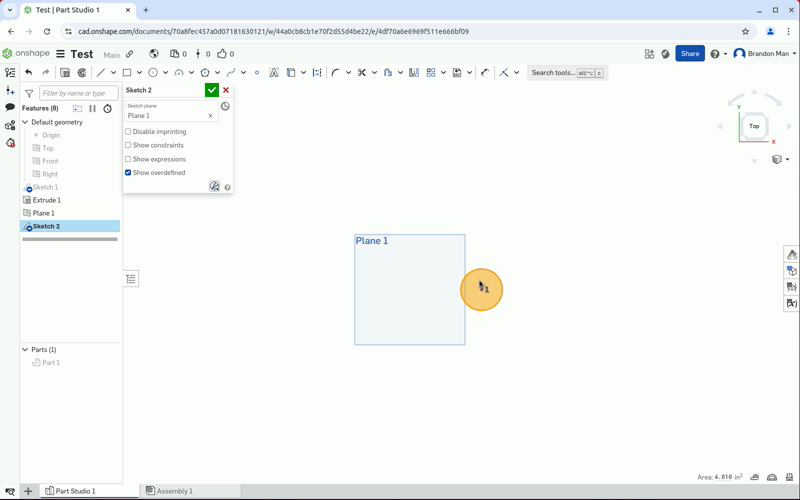
scroll(-6)
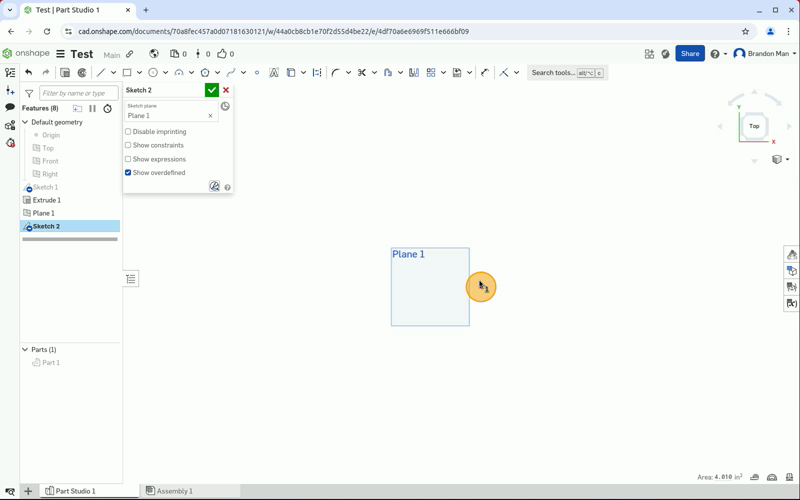
scroll(-6)
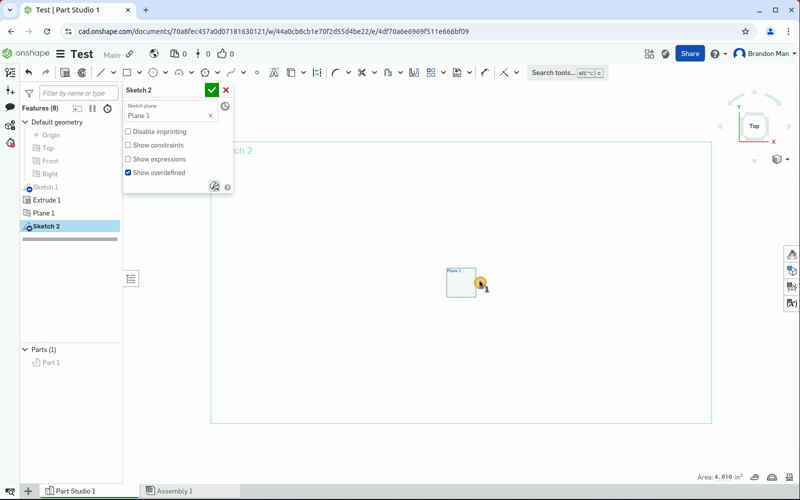
mouse_move(73, 352)
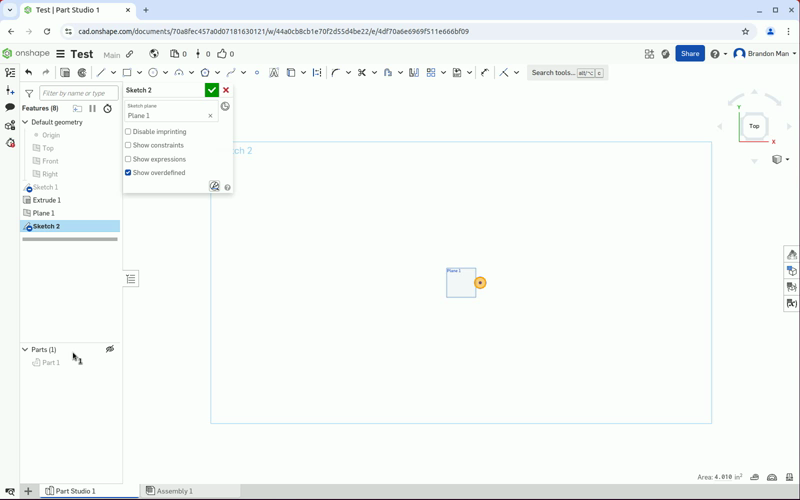
key(shift+y)
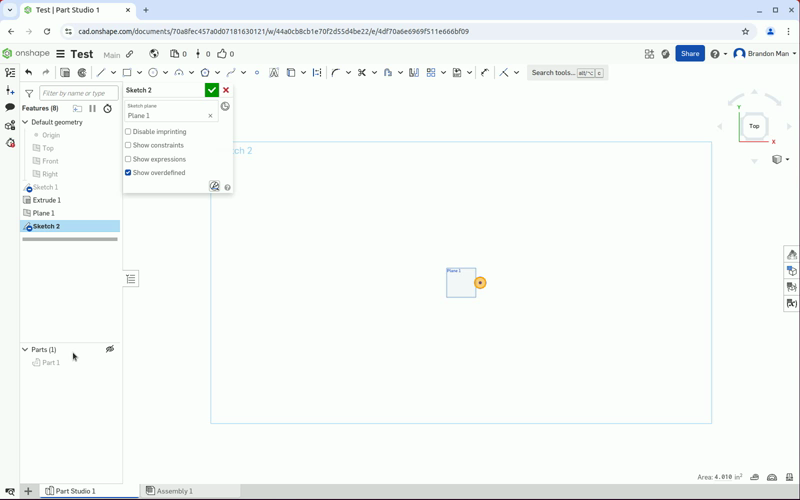
key(shift+e)
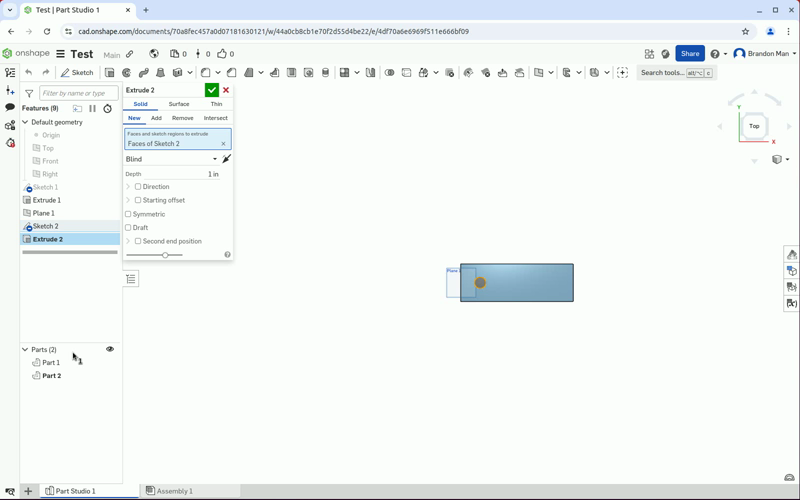
mouse_move(143, 106)
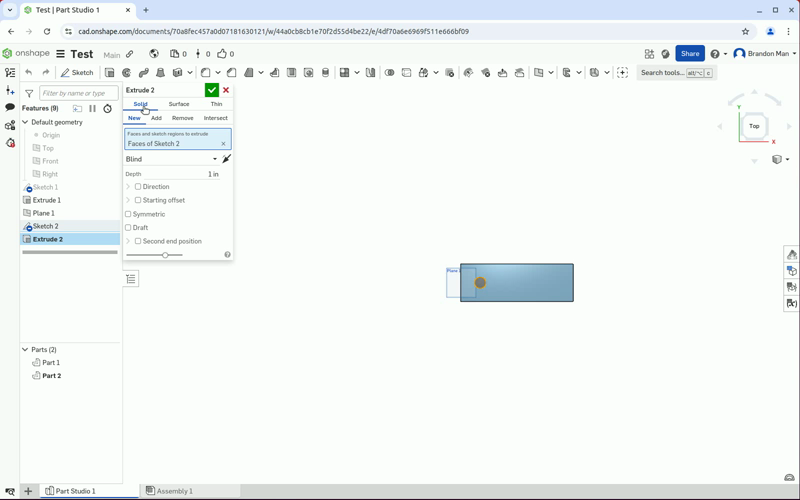
click(143, 106)
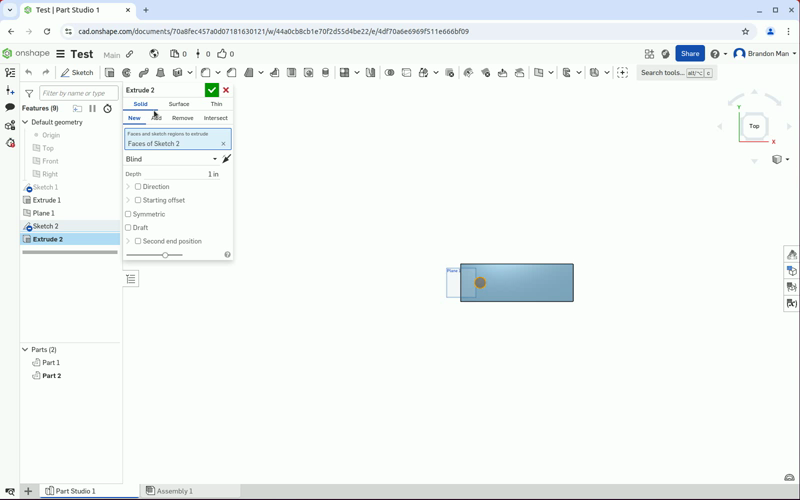
mouse_move(186, 120)
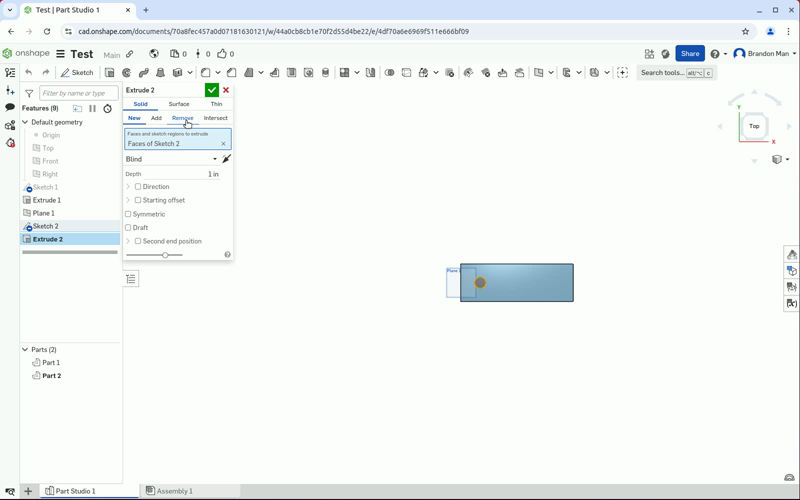
click(186, 120)
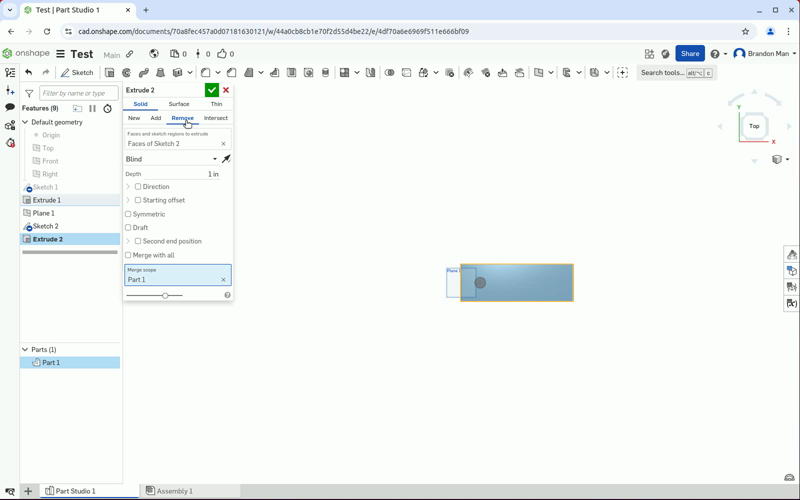
key(tab, 4)
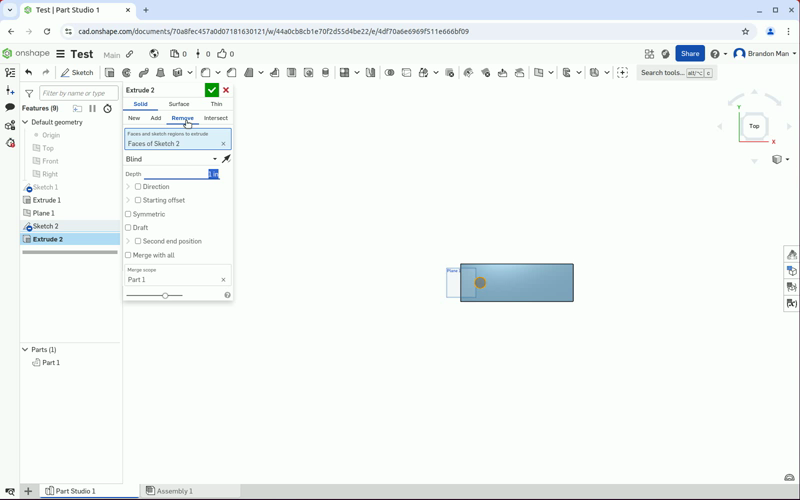
text(4.814)
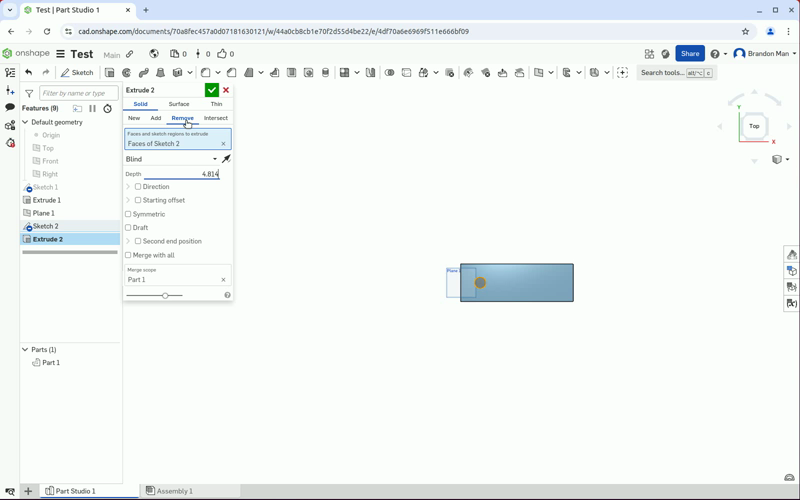
key(tab, 6)
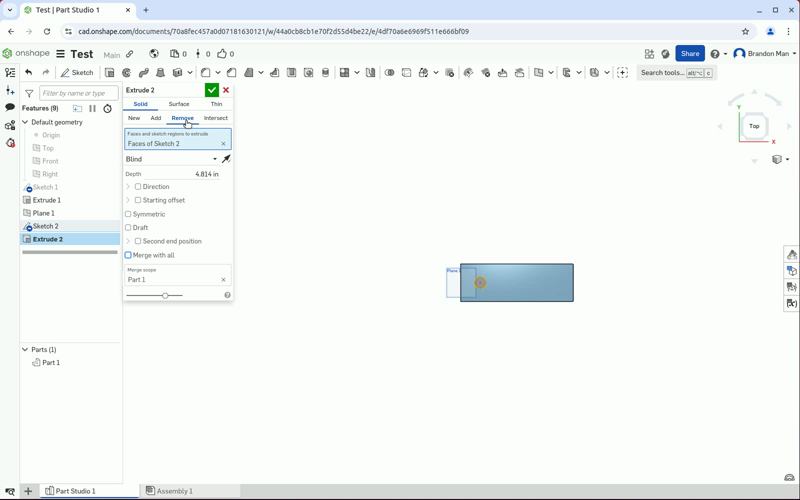
key(space)
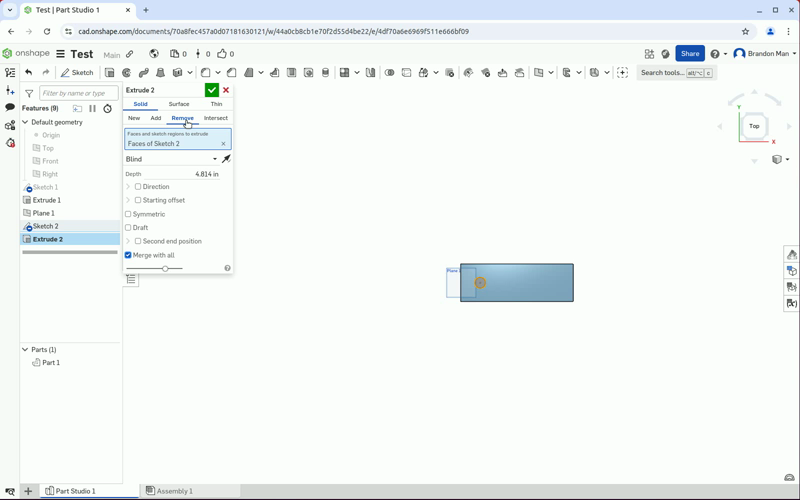
key(enter)
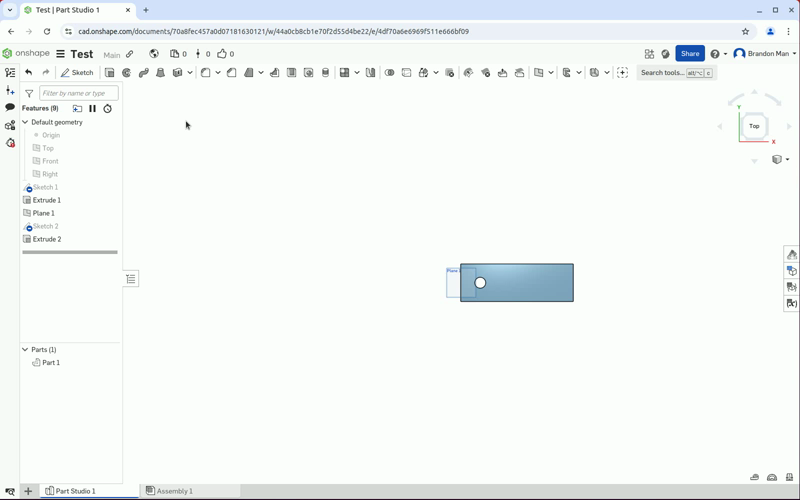
key(shift+h)
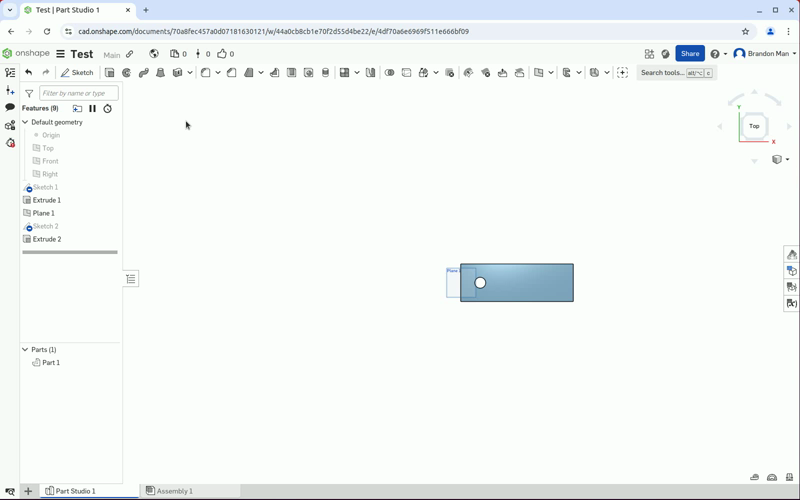
key(shift+h)
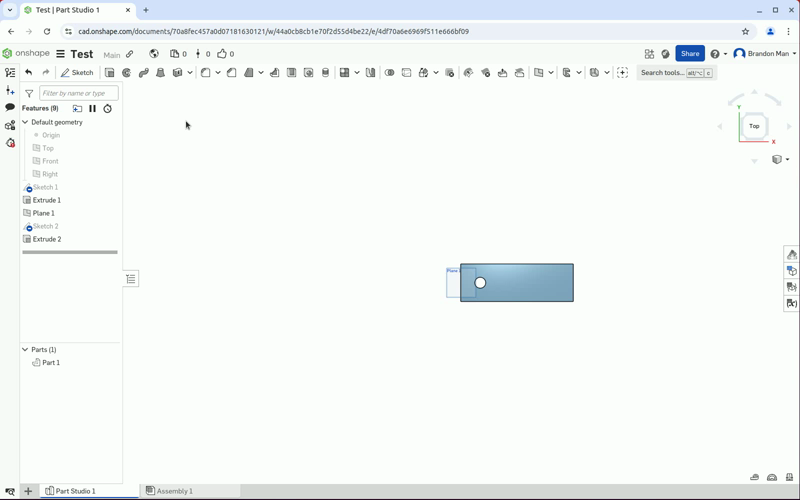
mouse_move(73, 189)
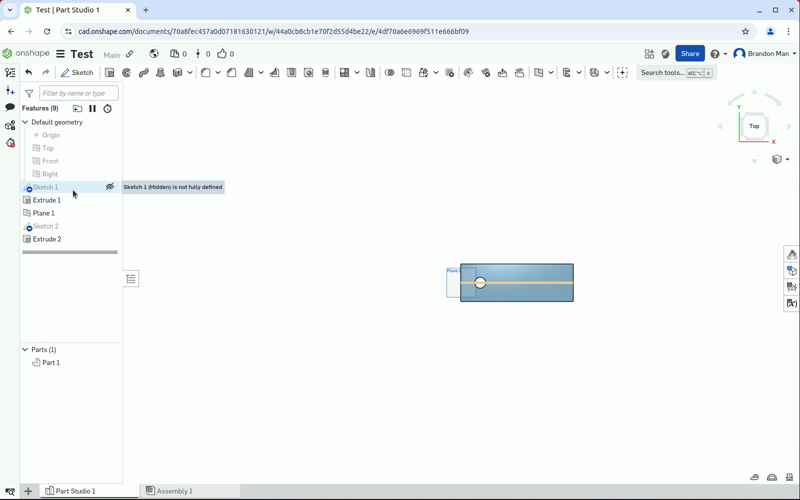
click(73, 189)
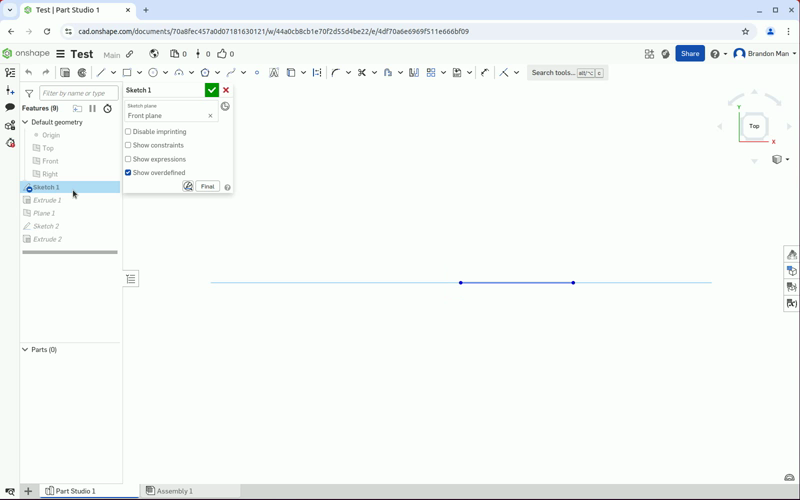
mouse_move(229, 92)
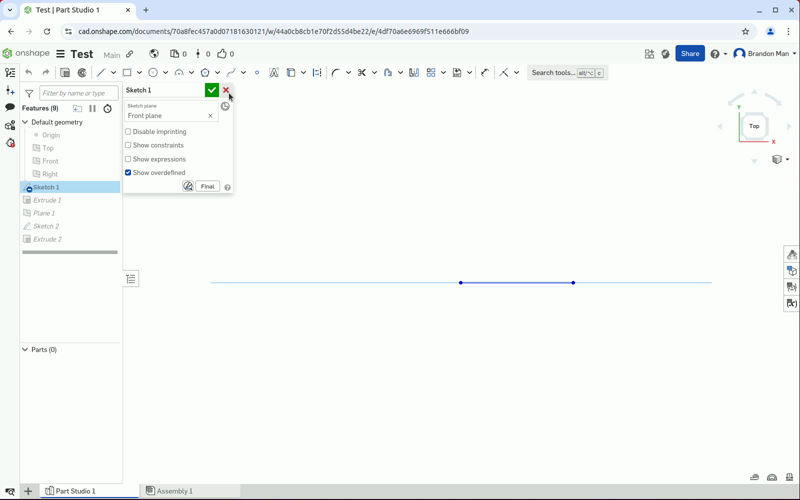
click(229, 92)
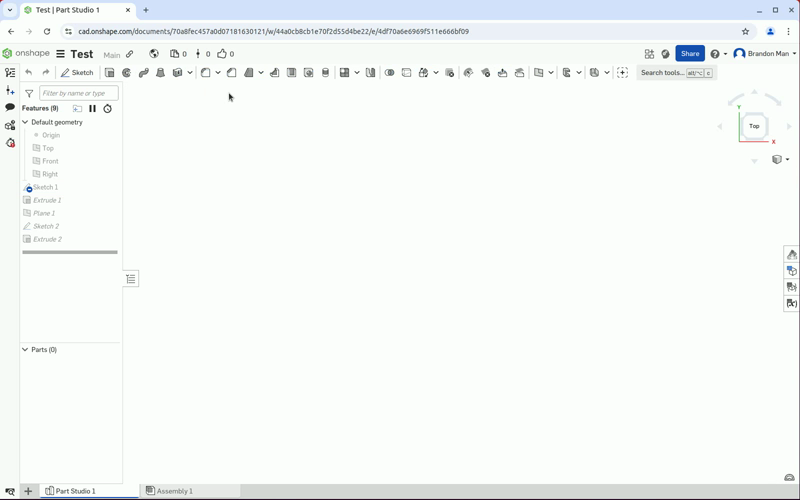
key(shift+s)
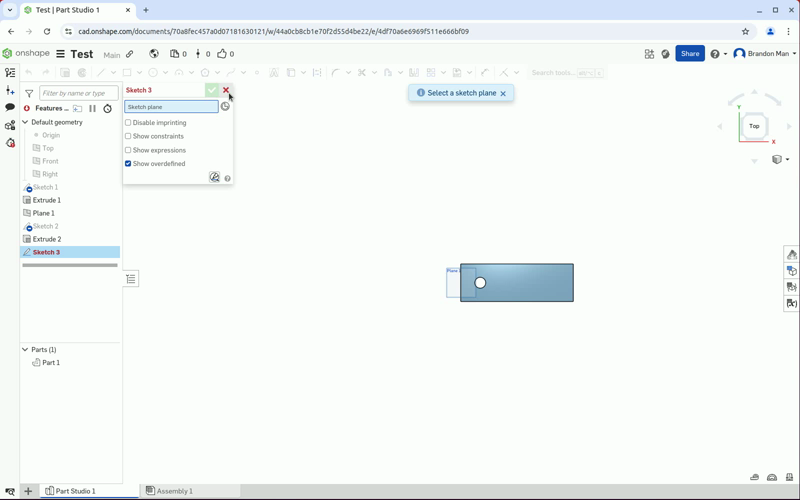
mouse_move(73, 215)
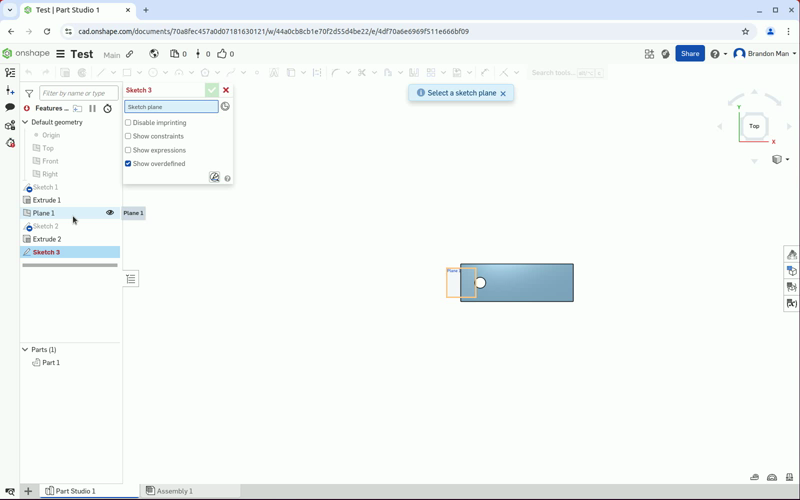
click(73, 215)
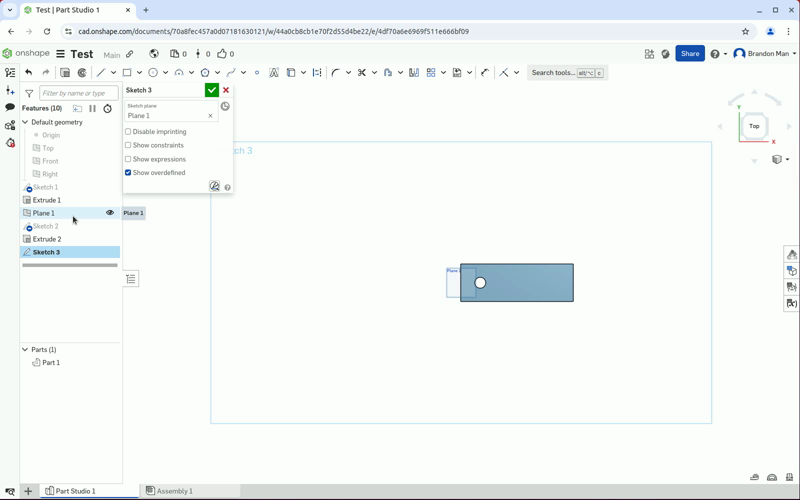
mouse_move(73, 352)
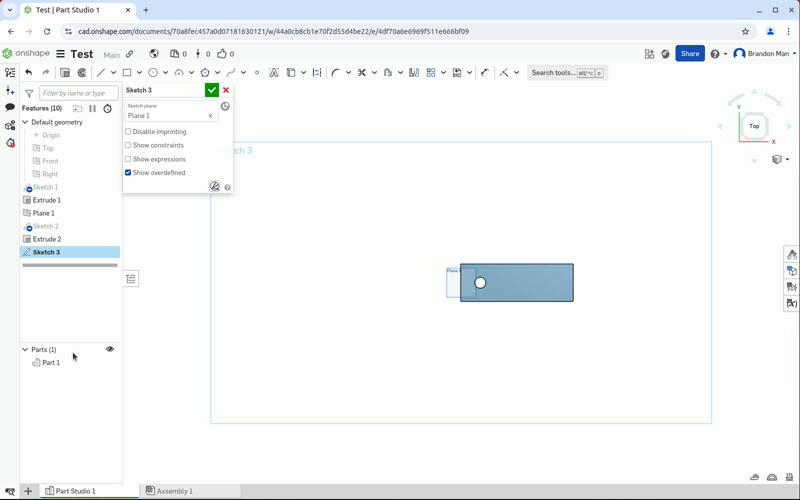
key(y)
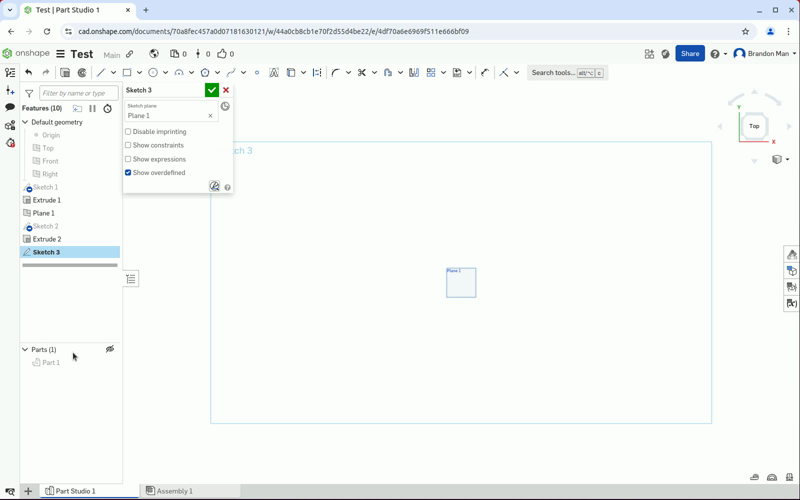
key(c)
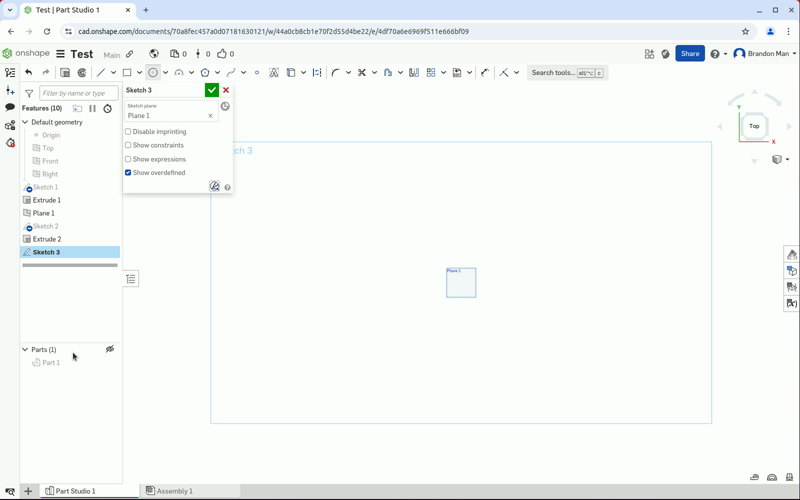
key_down(shift)
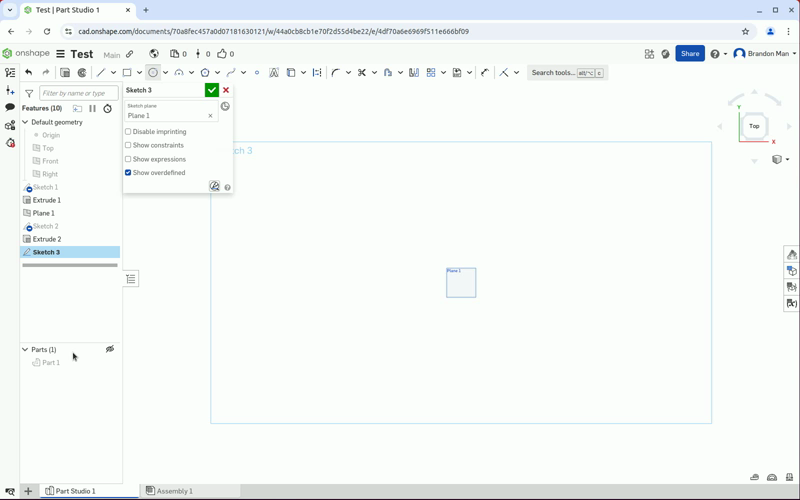
mouse_move(555, 282)
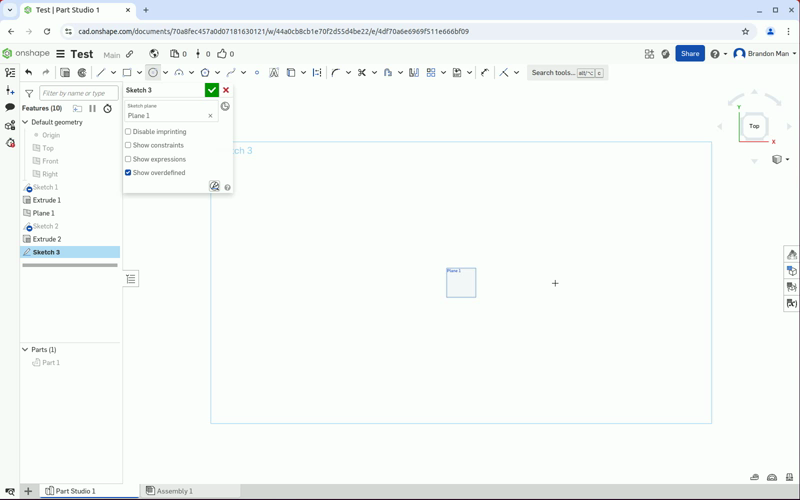
click(555, 282)
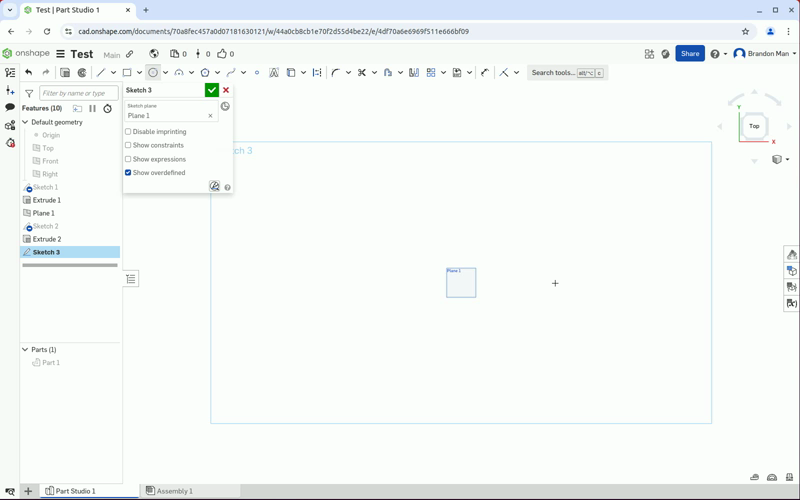
key_up(shift)
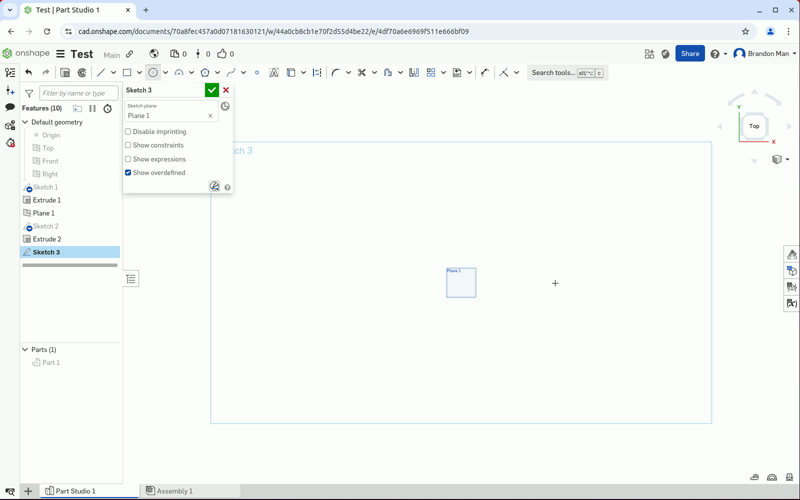
mouse_move(560, 282)
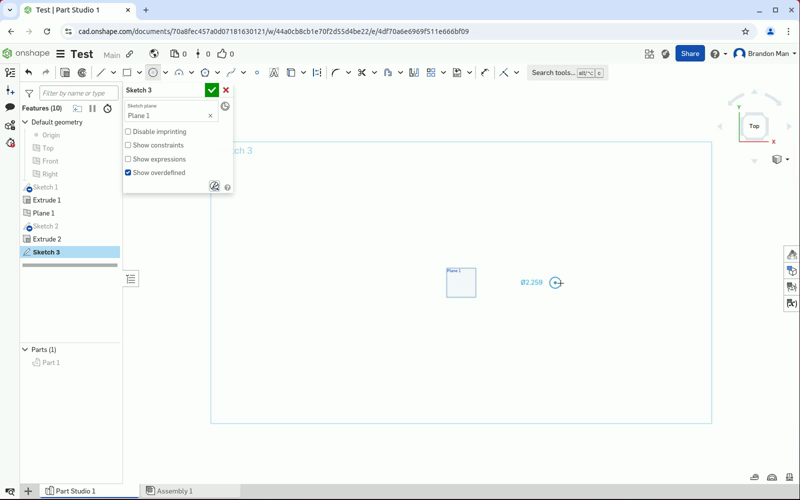
click(560, 282)
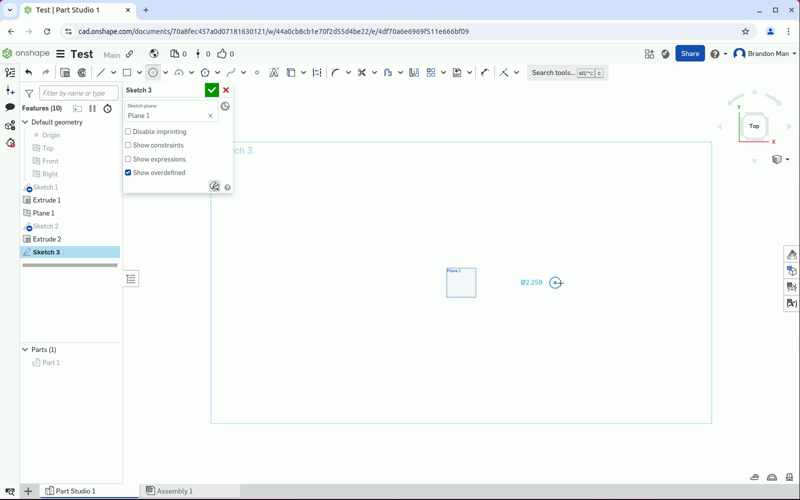
key(esc)
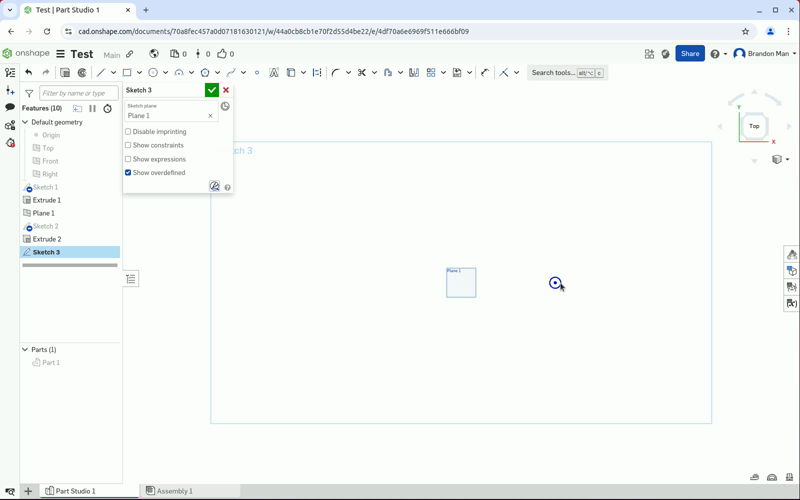
mouse_move(551, 286)
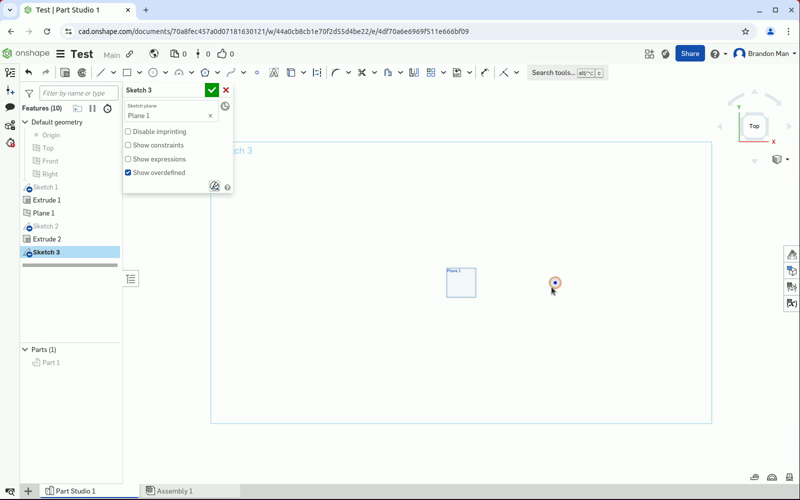
scroll(6)
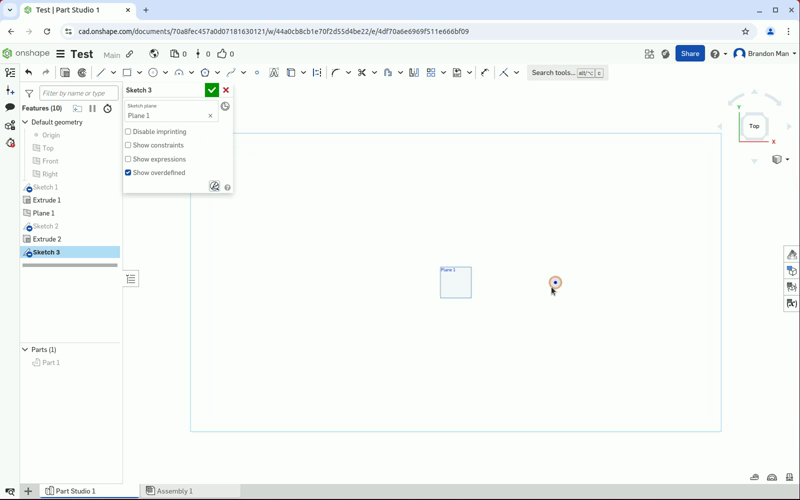
scroll(6)
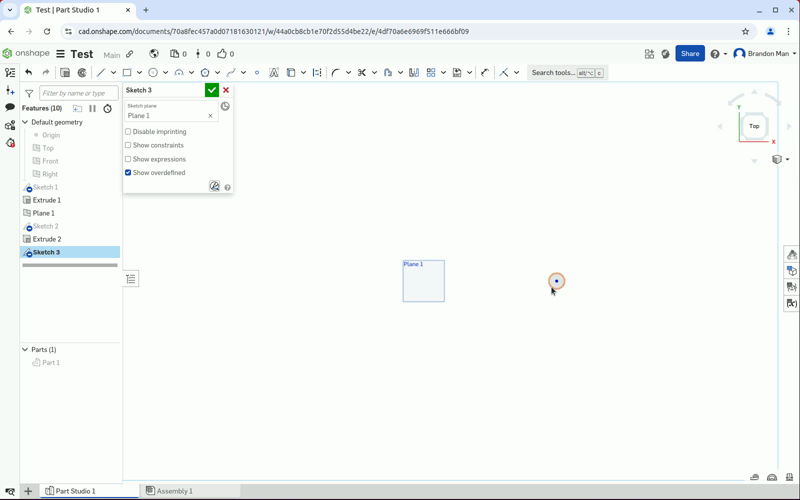
scroll(6)
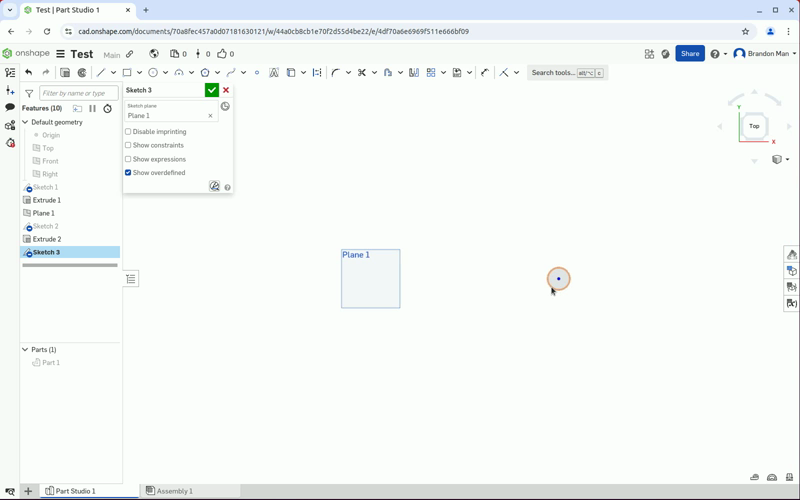
scroll(6)
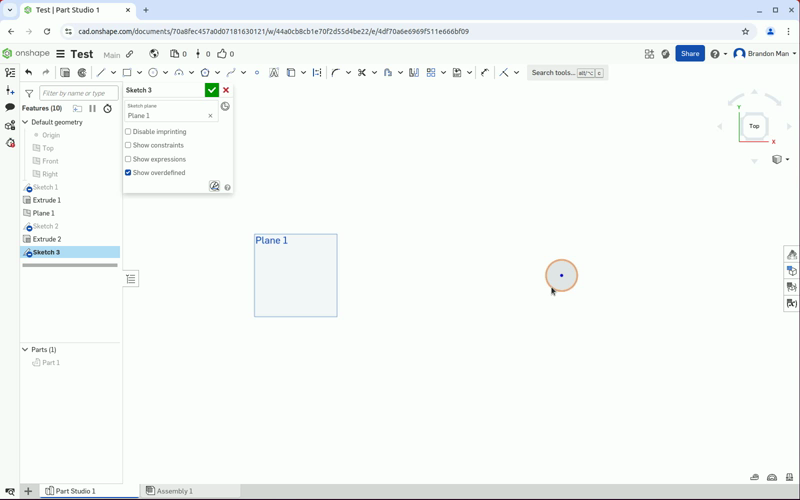
scroll(6)
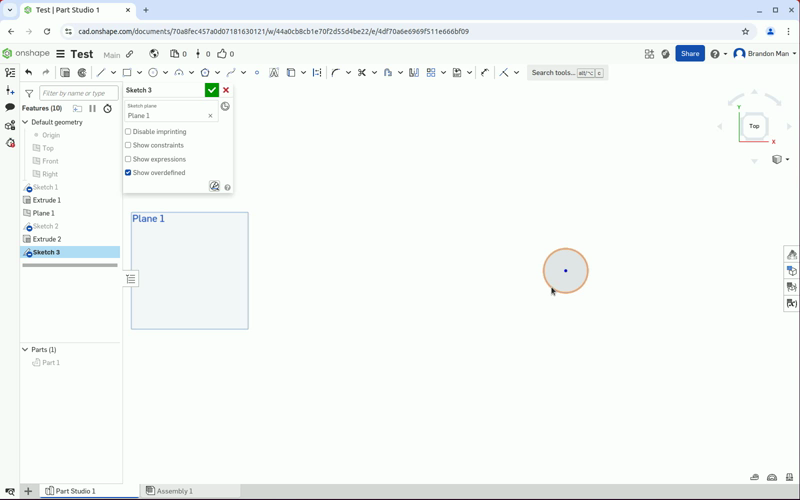
scroll(6)
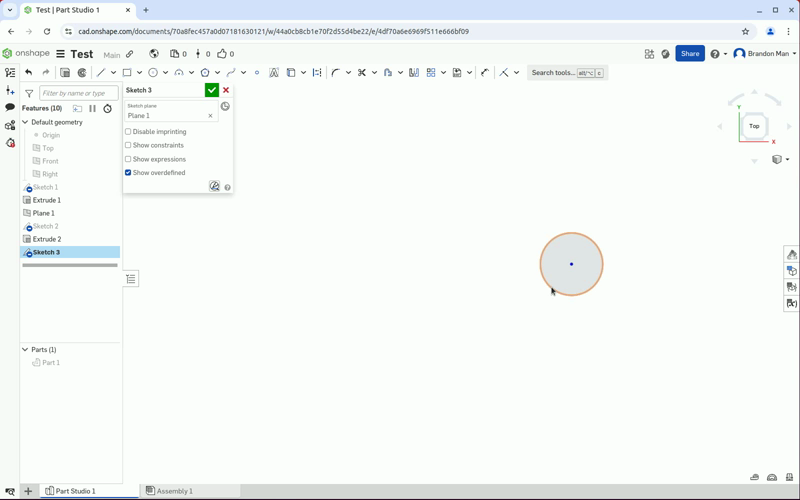
scroll(6)
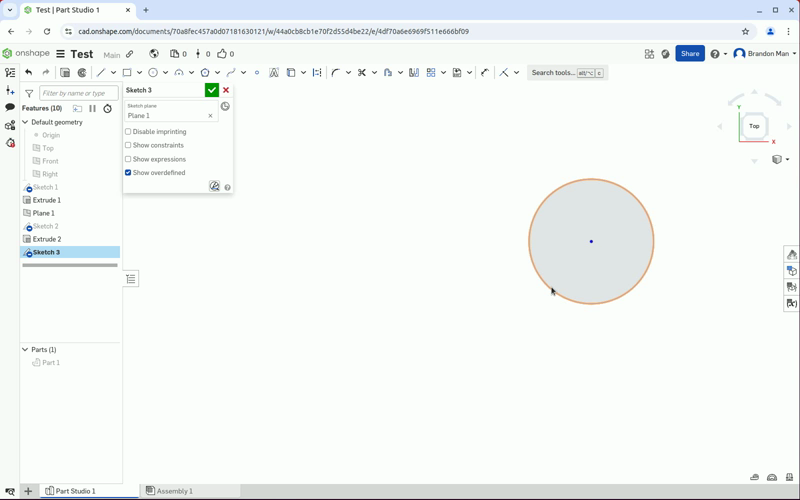
click(551, 286)
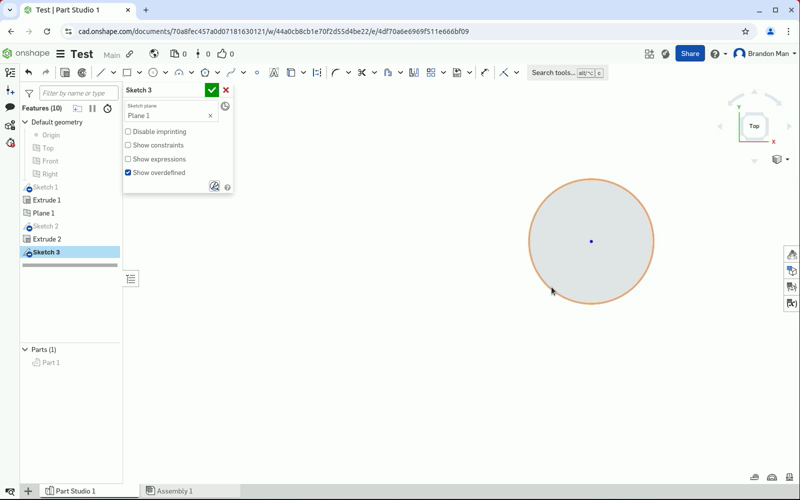
scroll(-6)
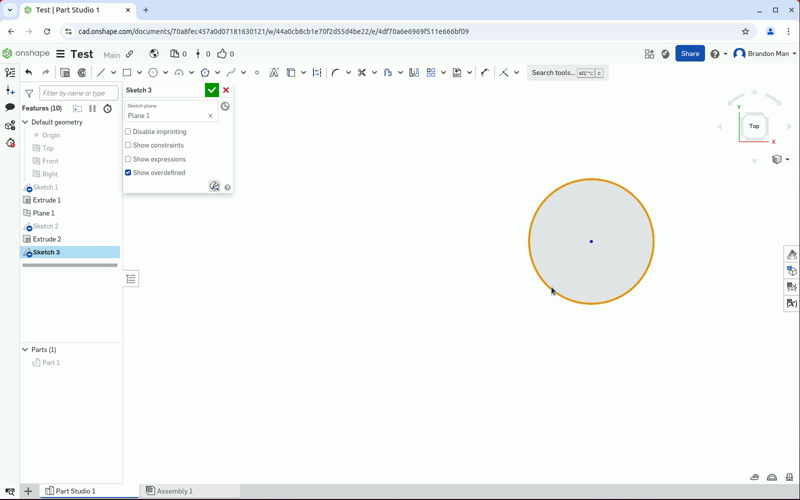
scroll(-6)
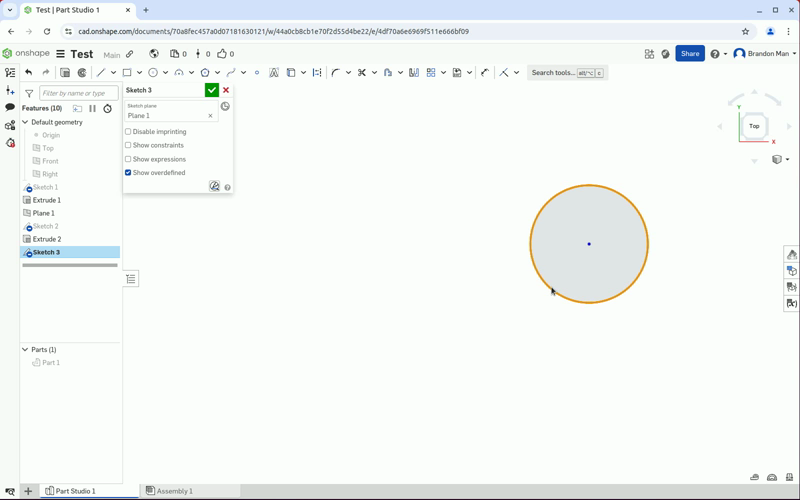
scroll(-6)
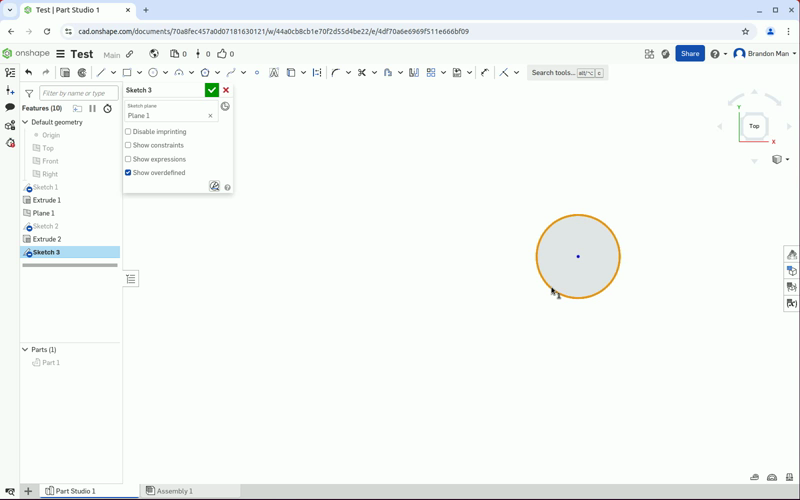
scroll(-6)
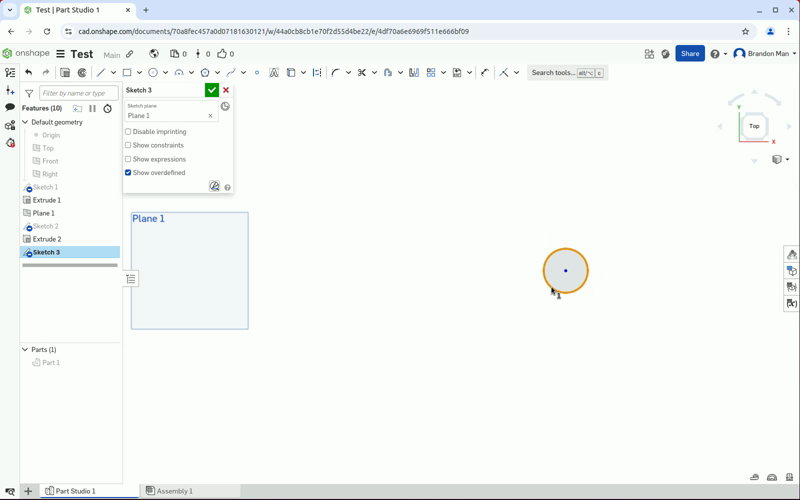
scroll(-6)
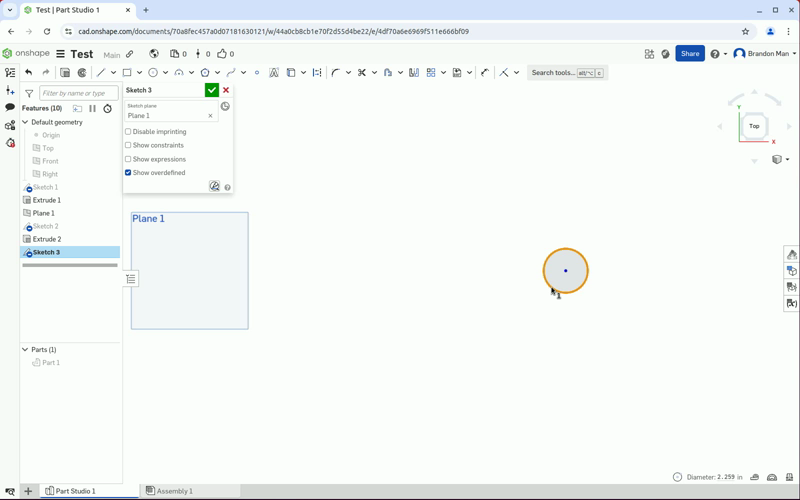
scroll(-6)
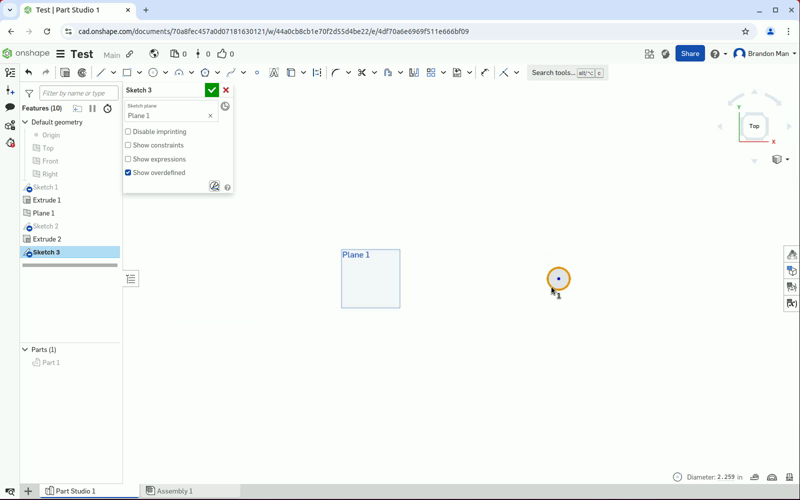
scroll(-6)
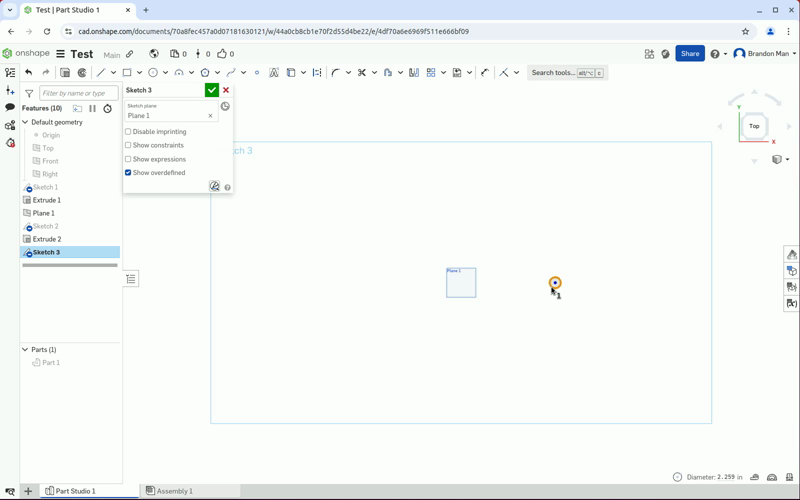
mouse_move(73, 352)
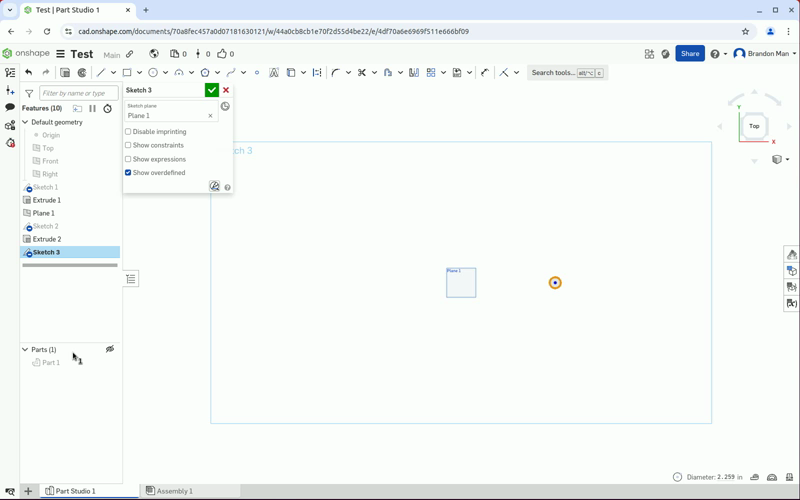
key(shift+y)
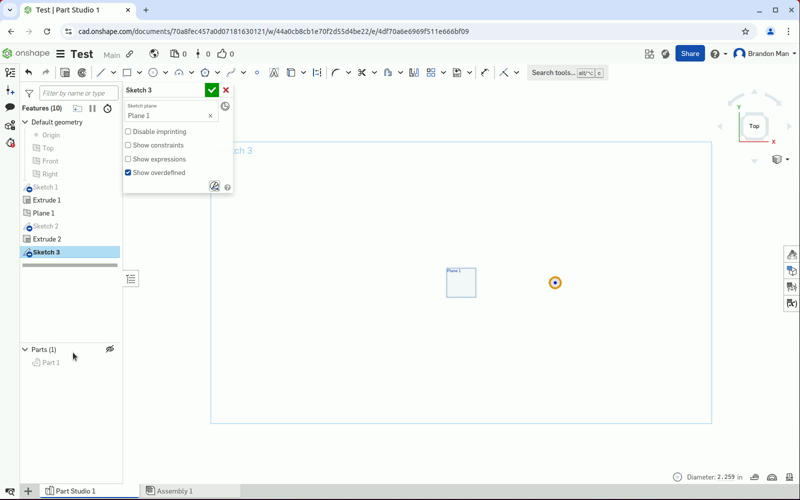
key(shift+e)
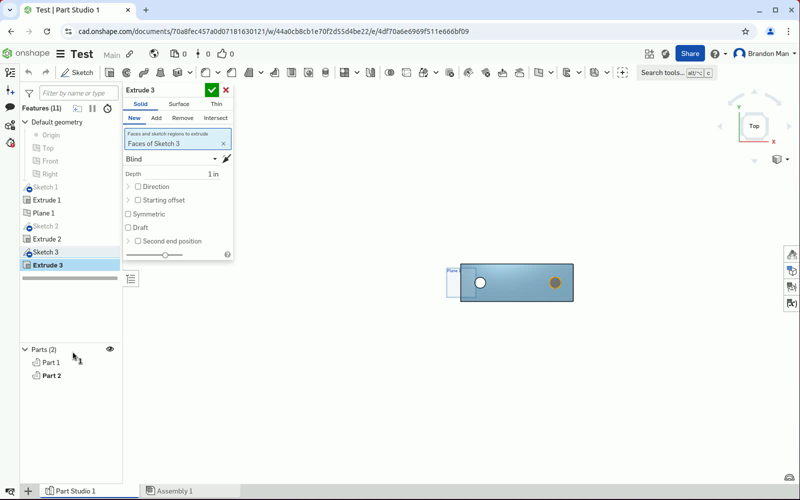
mouse_move(143, 106)
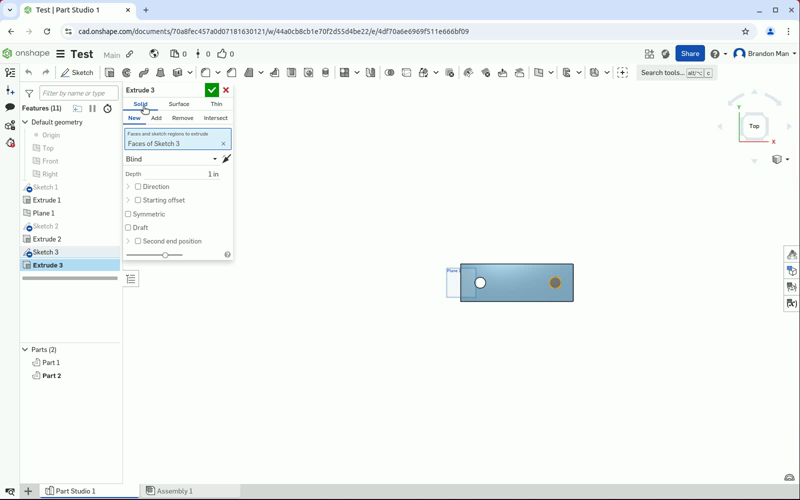
click(143, 106)
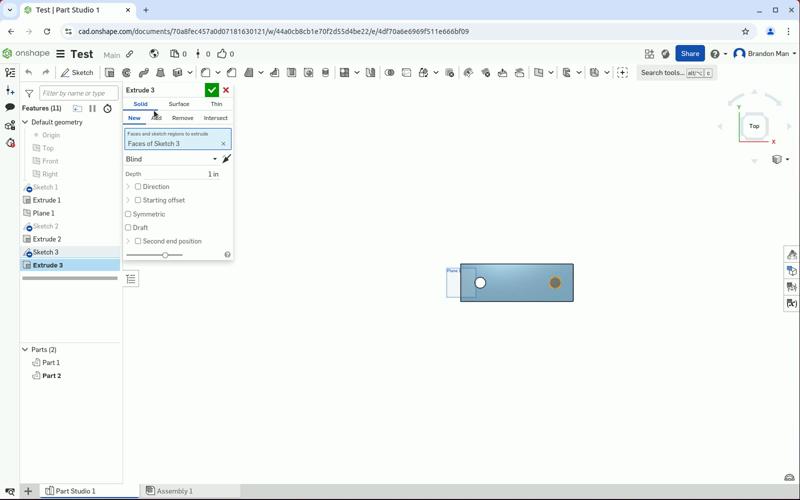
mouse_move(186, 120)
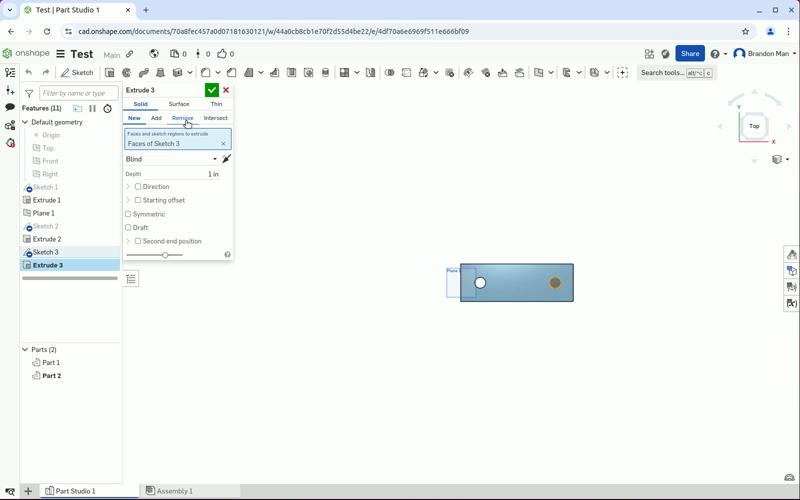
click(186, 120)
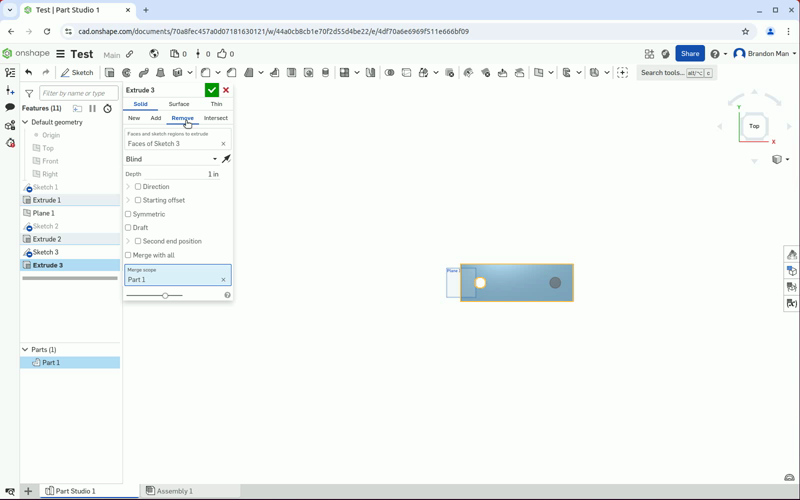
key(tab, 4)
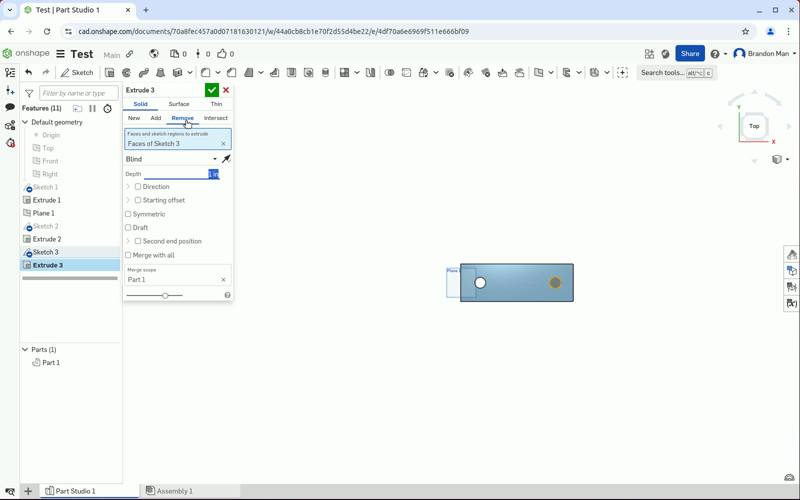
text(4.814)
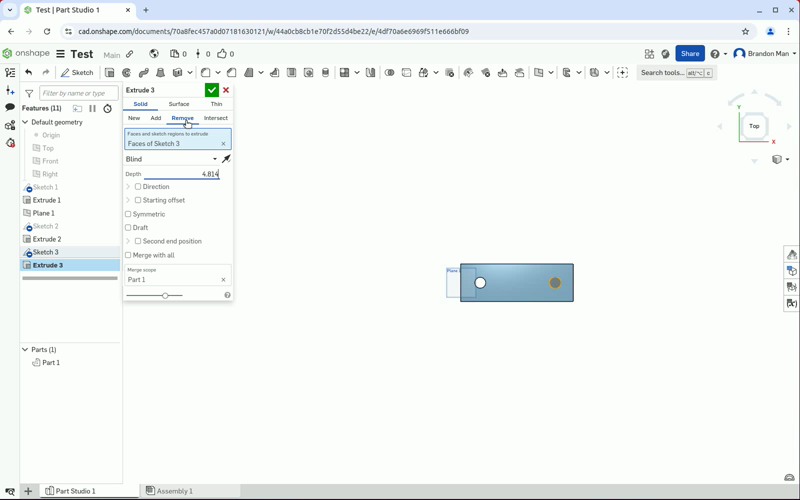
key(tab, 6)
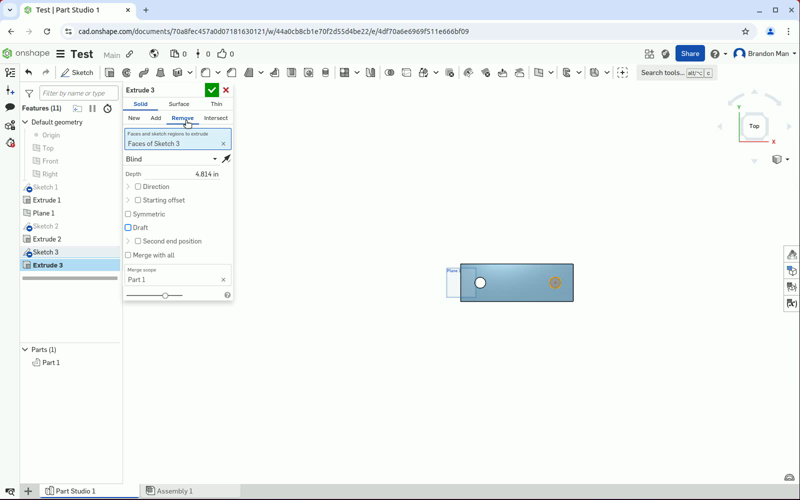
key(space)
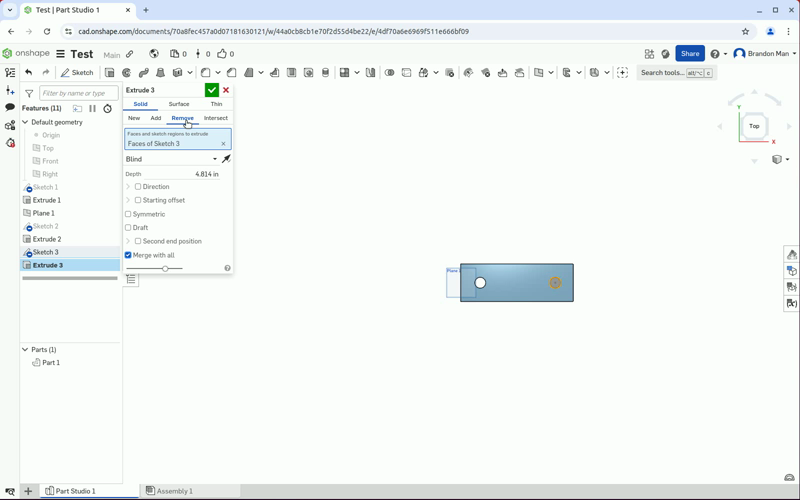
key(enter)
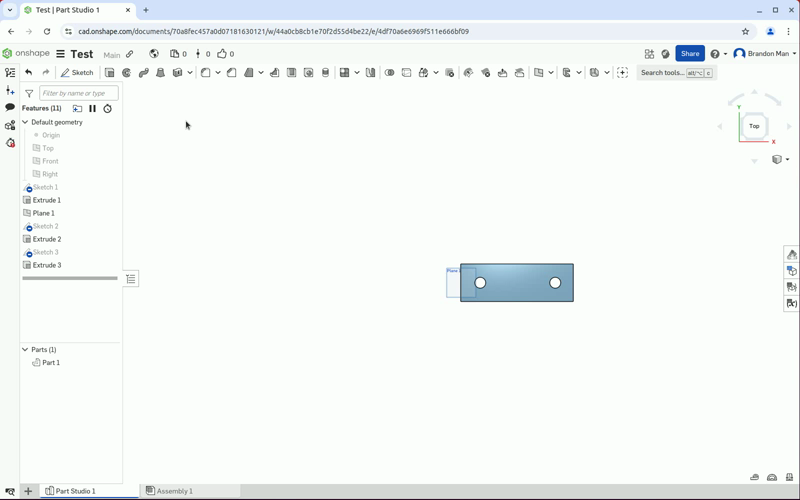
key(shift+h)
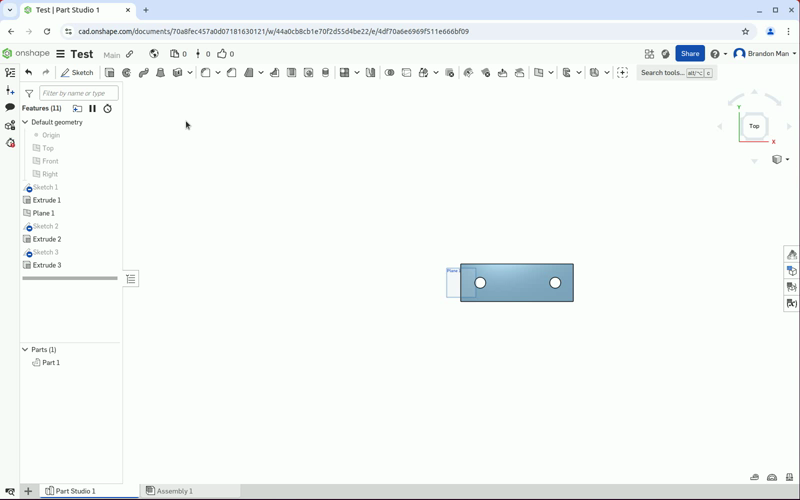
key(shift+h)
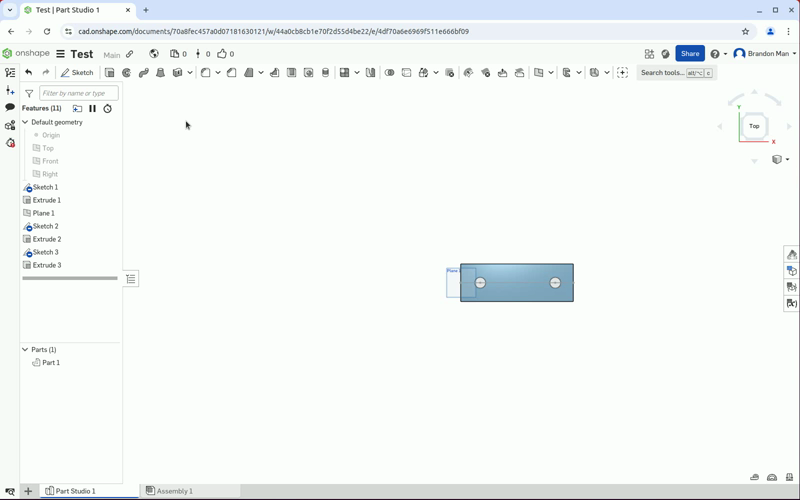
key(shift+7)
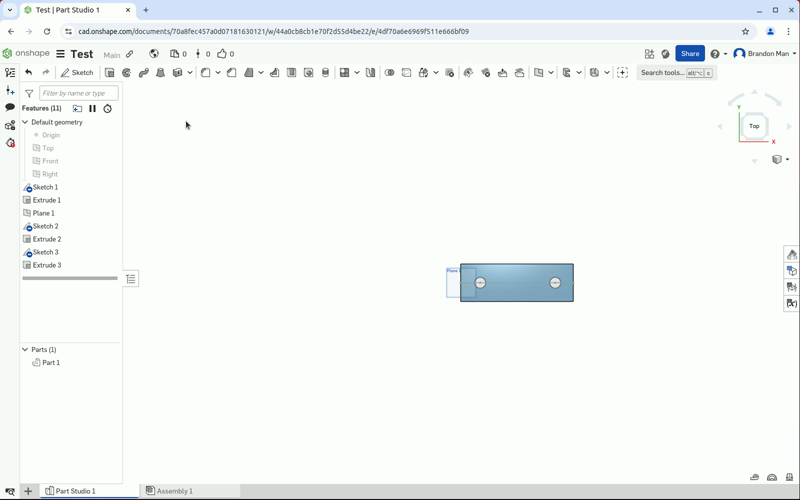
key(up, 3)
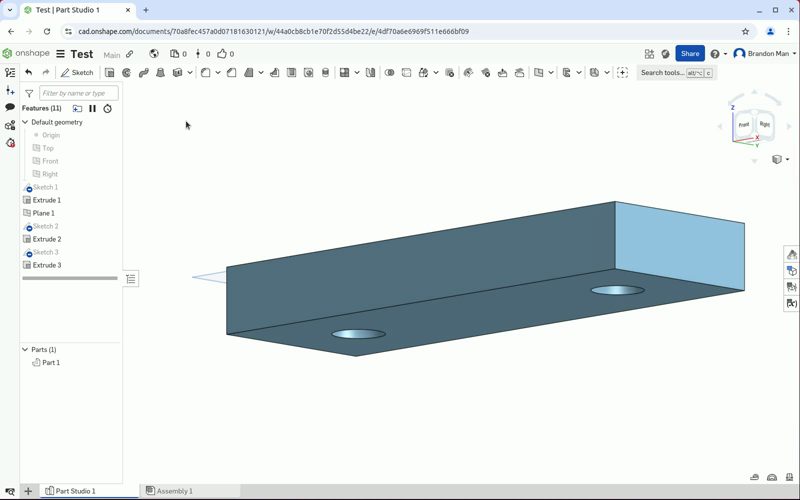
key(left, 3)
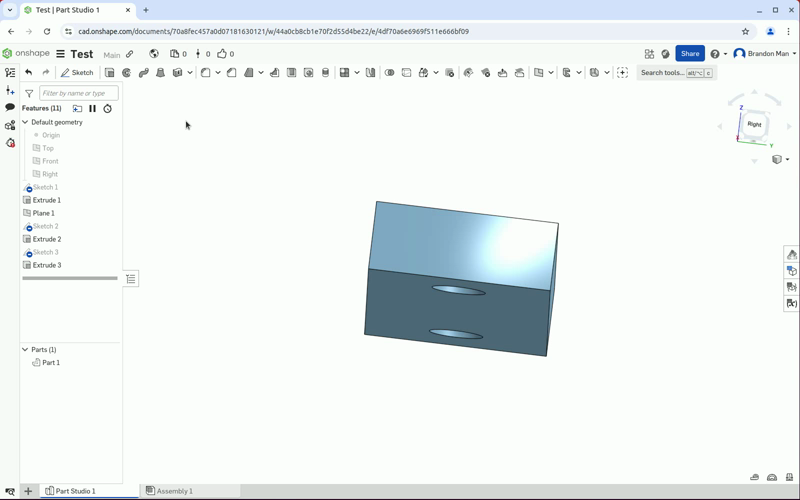
key(right, 3)
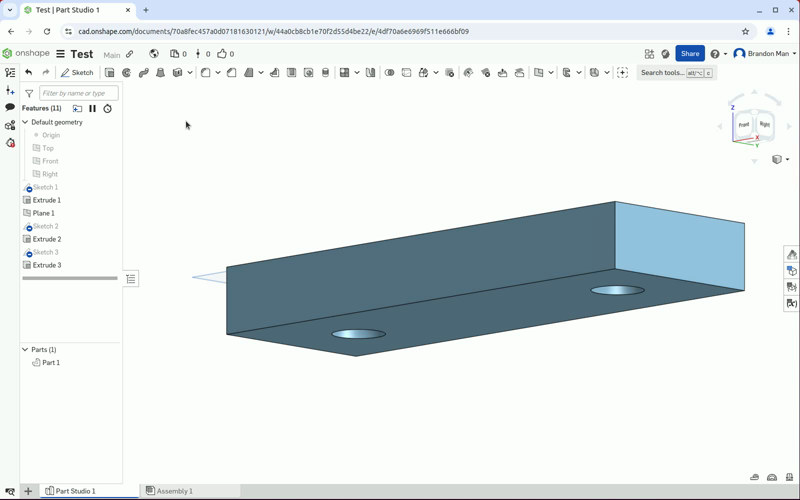
key(down, 3)
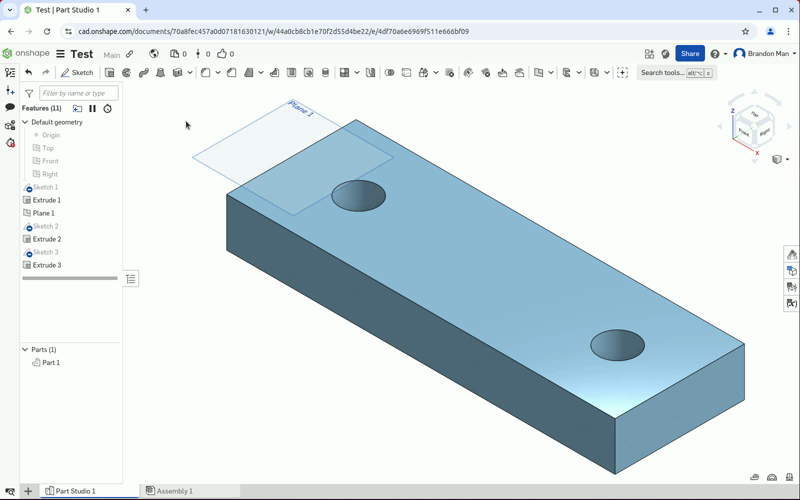
mouse_move(73, 189)
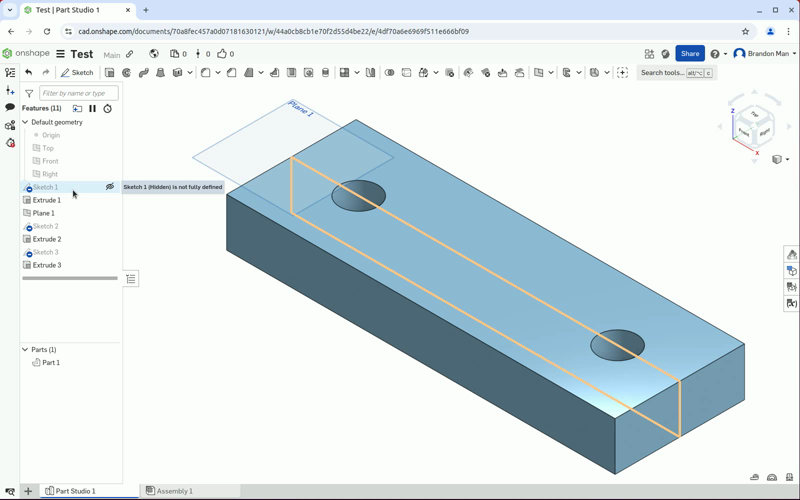
click(73, 189)